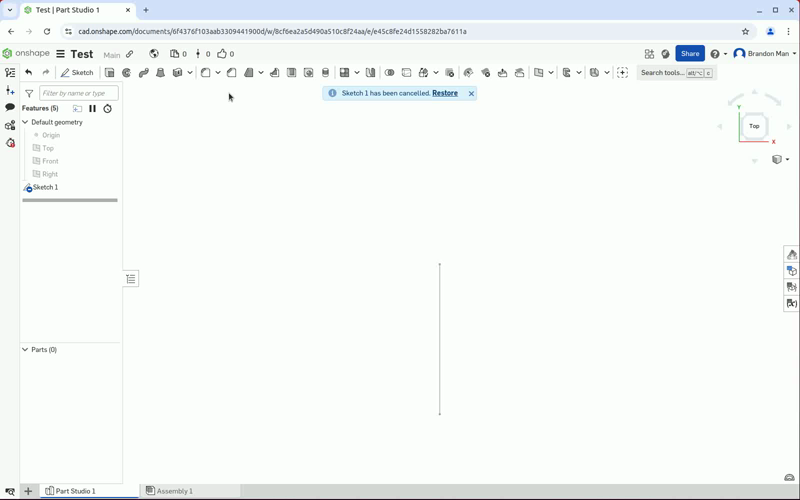
key(shift+h)
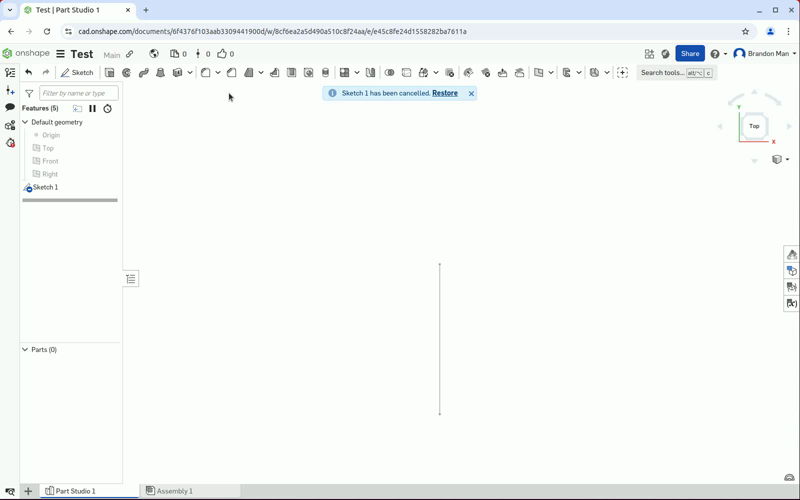
key(shift+s)
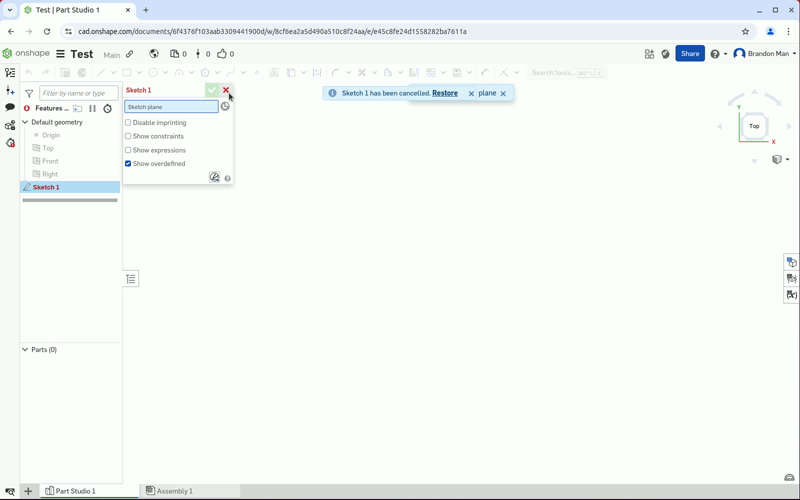
mouse_move(73, 150)
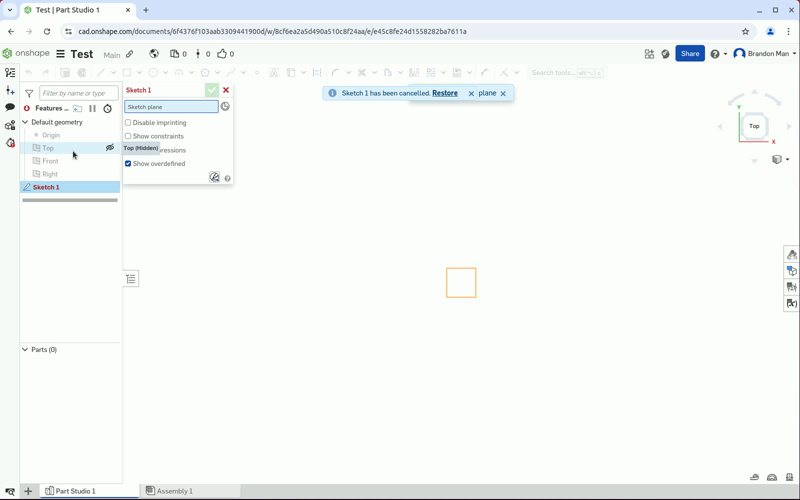
click(73, 150)
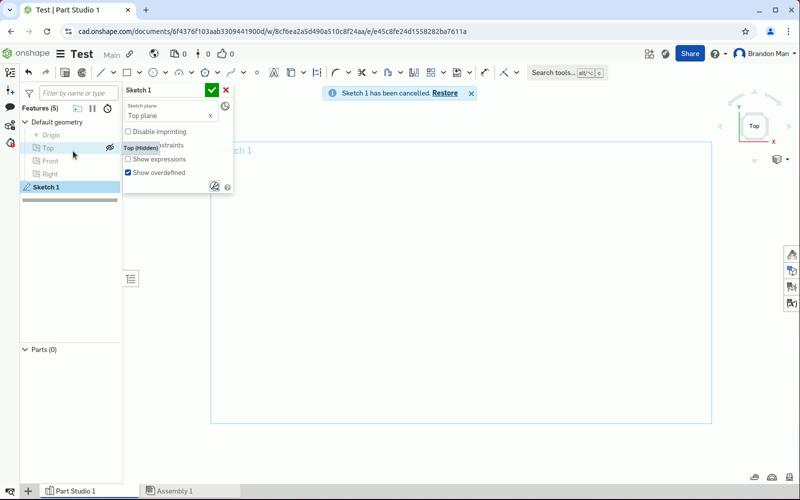
mouse_move(73, 352)
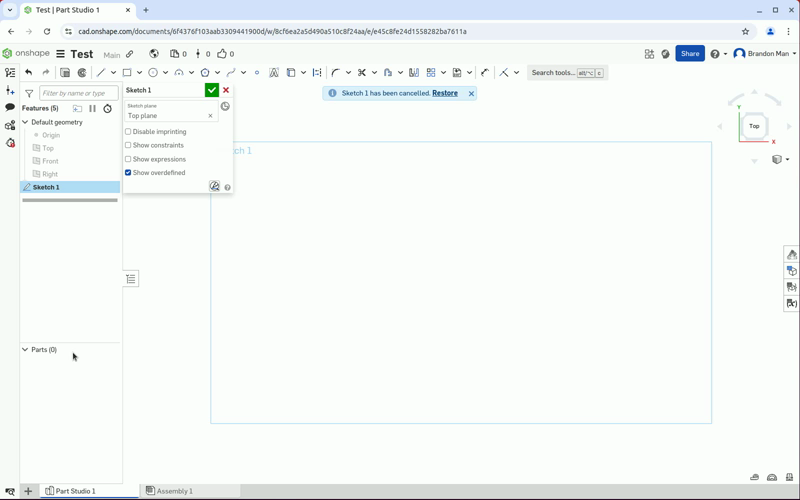
key(y)
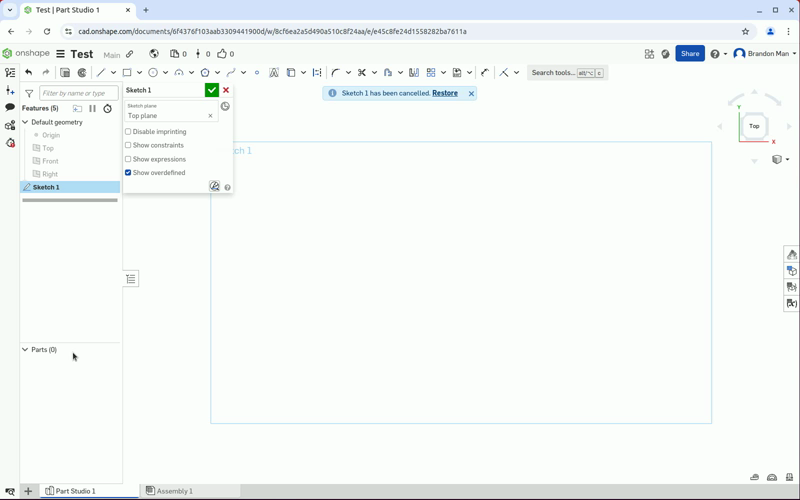
key(c)
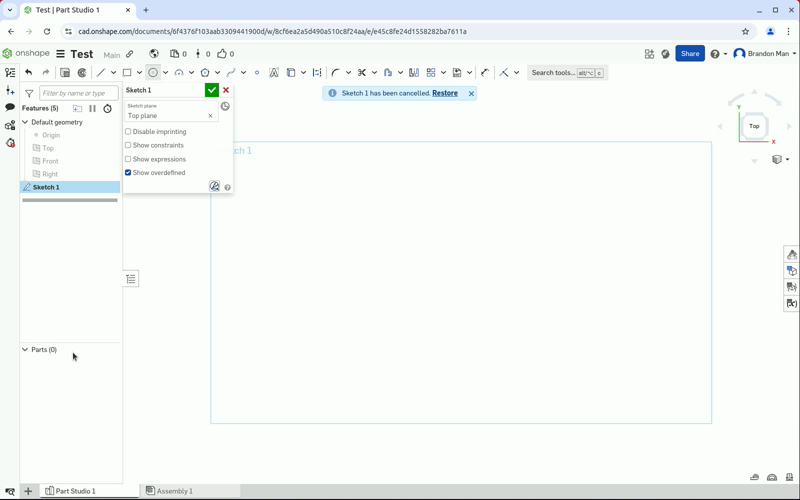
key_down(shift)
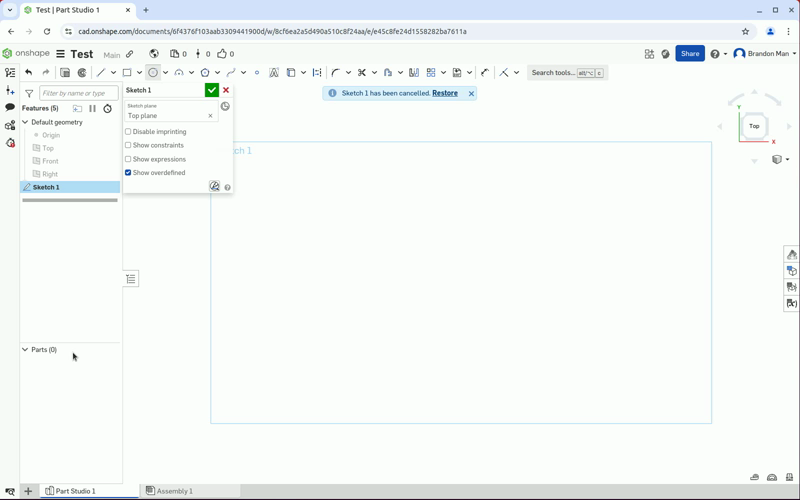
mouse_move(461, 282)
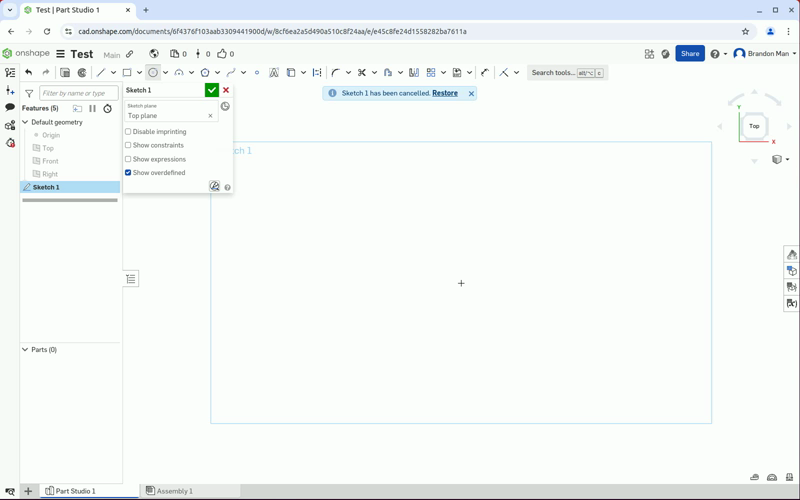
click(461, 282)
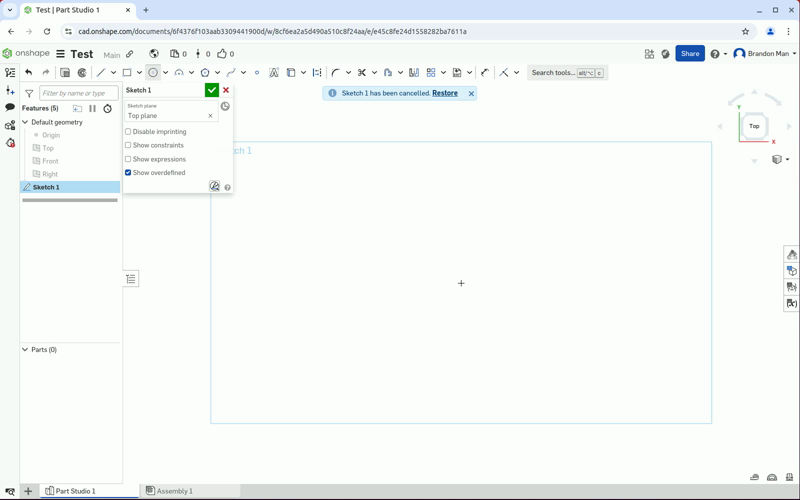
key_up(shift)
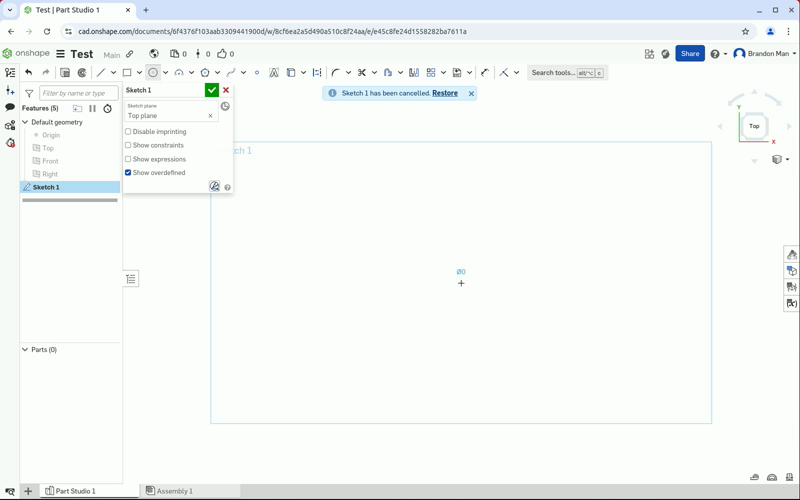
mouse_move(490, 282)
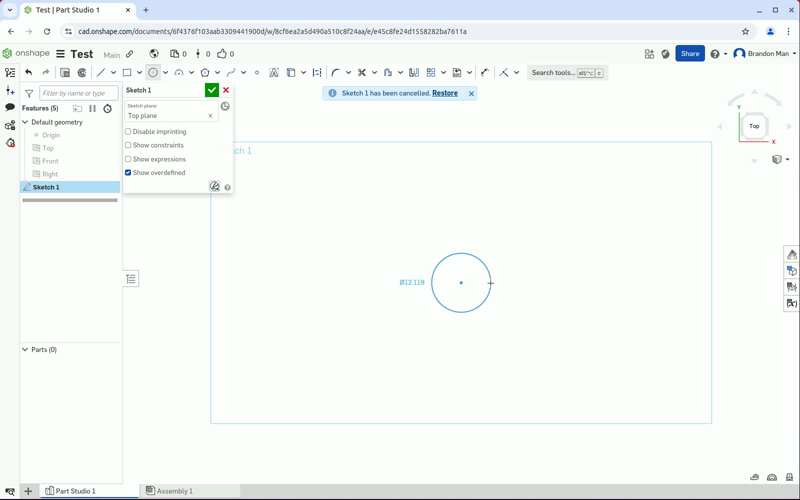
click(490, 282)
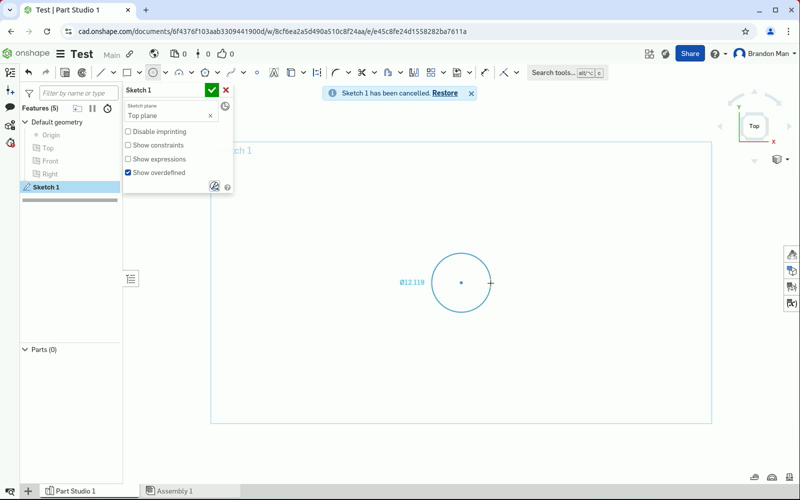
key(esc)
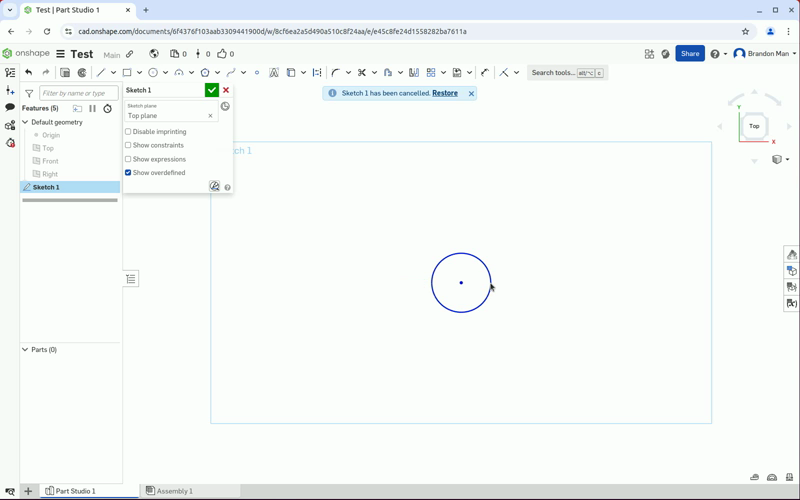
mouse_move(481, 264)
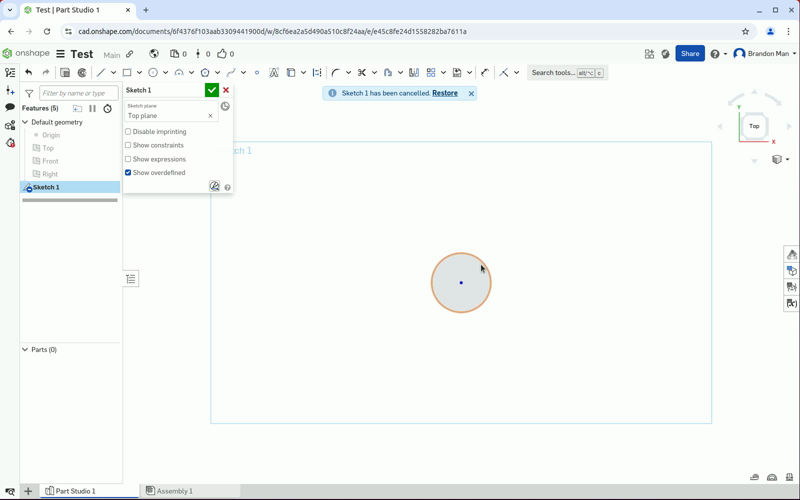
click(481, 264)
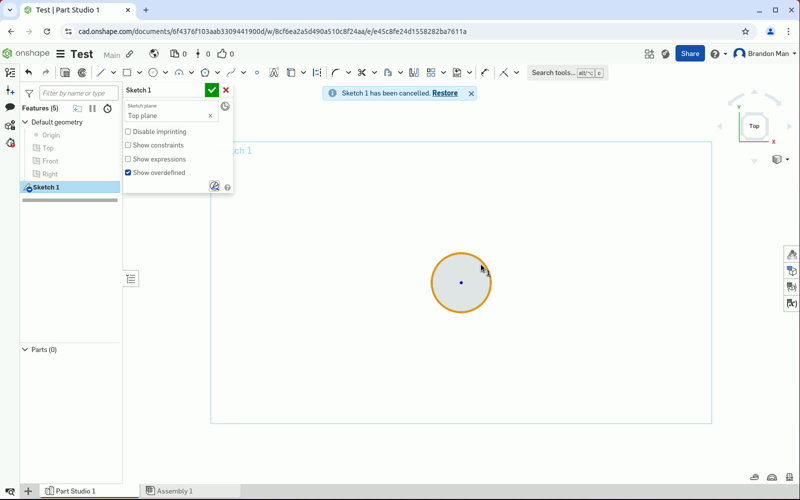
mouse_move(73, 352)
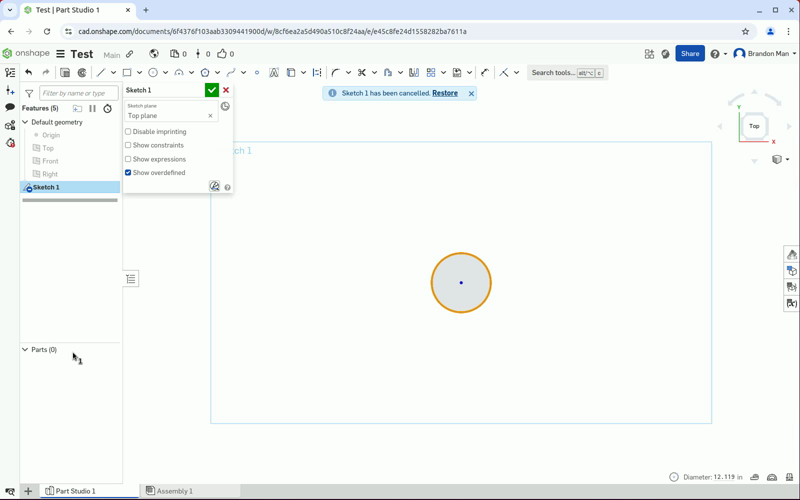
key(shift+y)
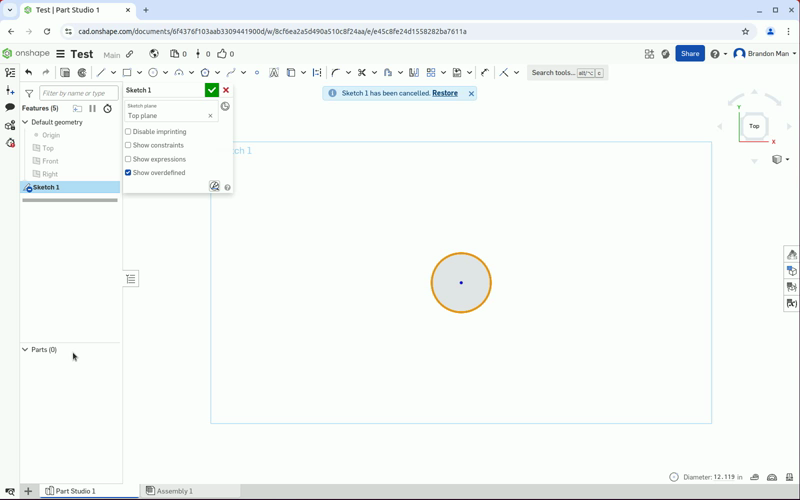
key(shift+e)
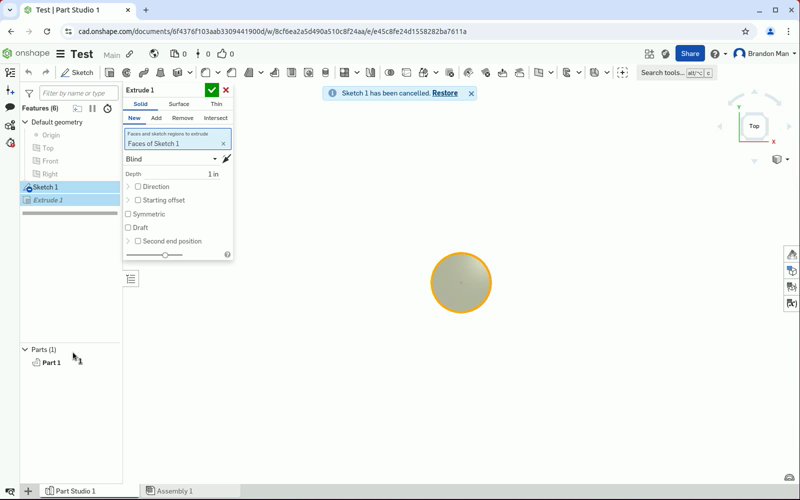
mouse_move(143, 106)
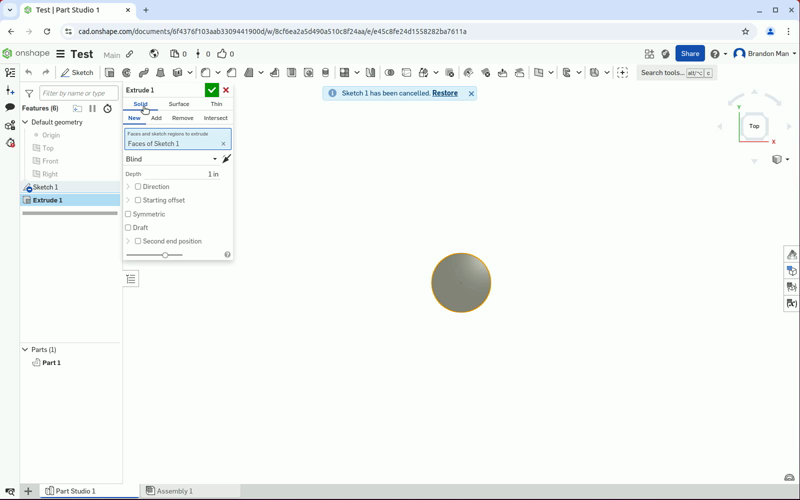
click(143, 106)
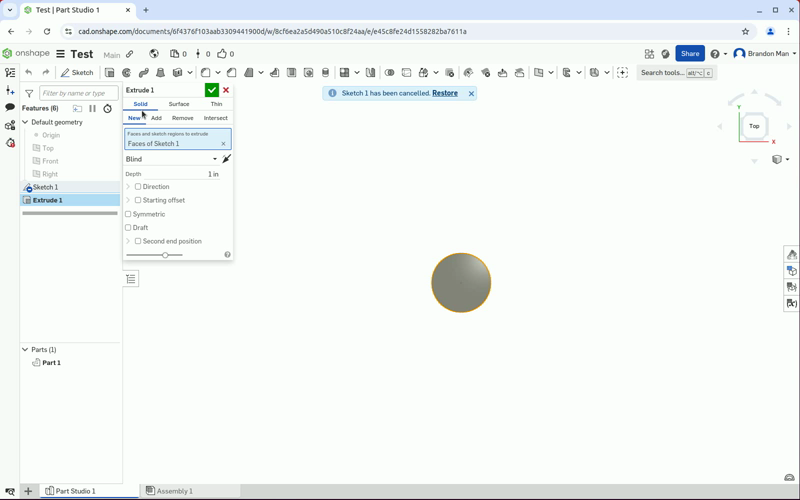
mouse_move(137, 120)
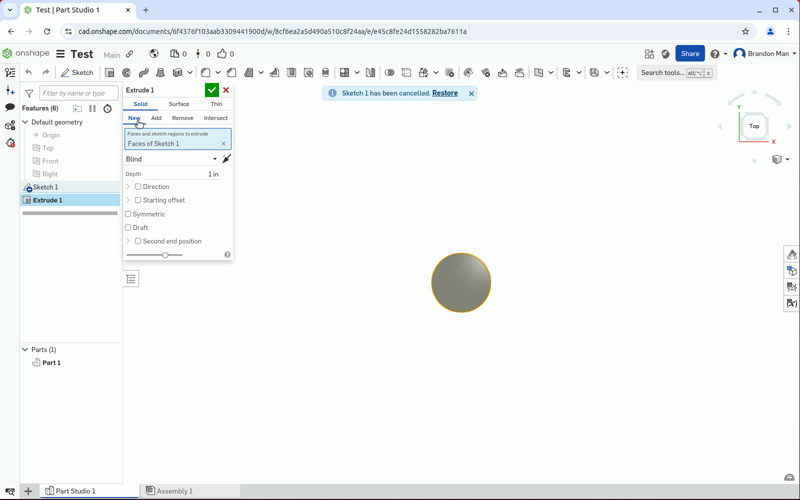
click(137, 120)
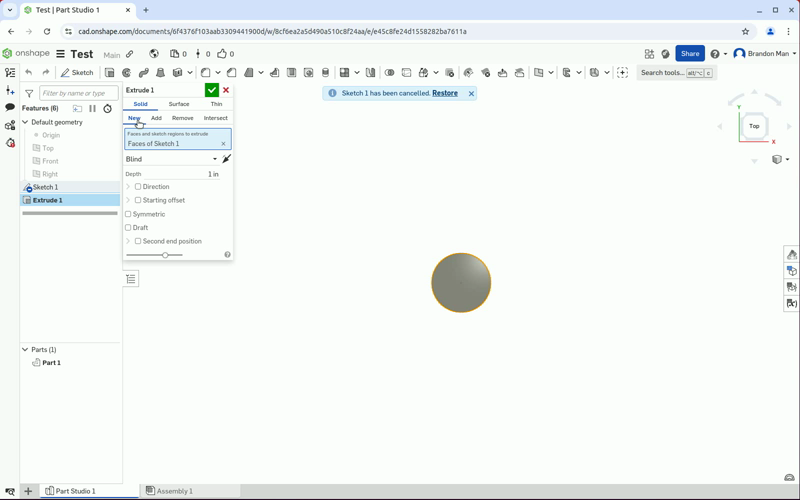
key(tab, 4)
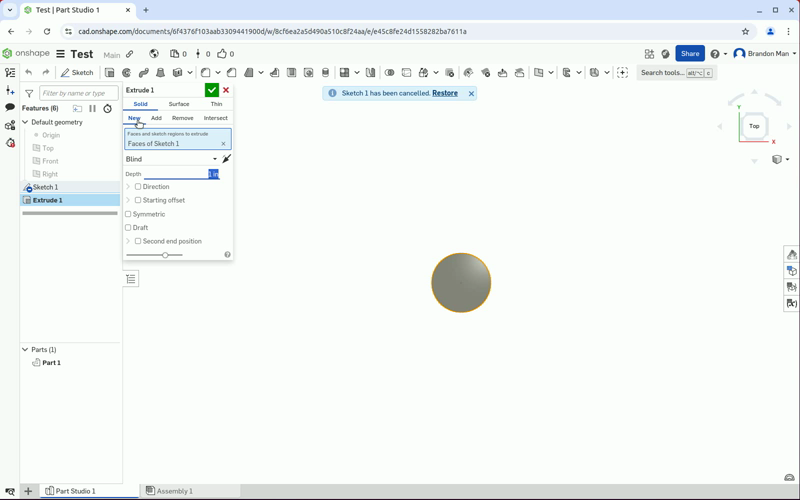
text(2.648)
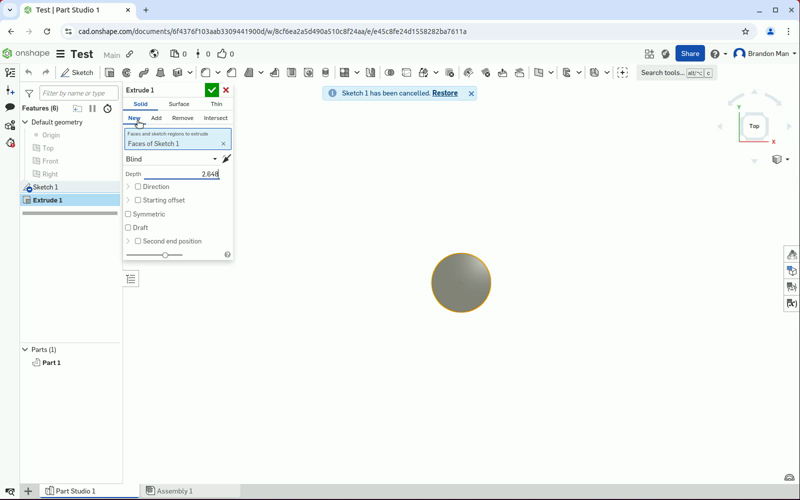
key(enter)
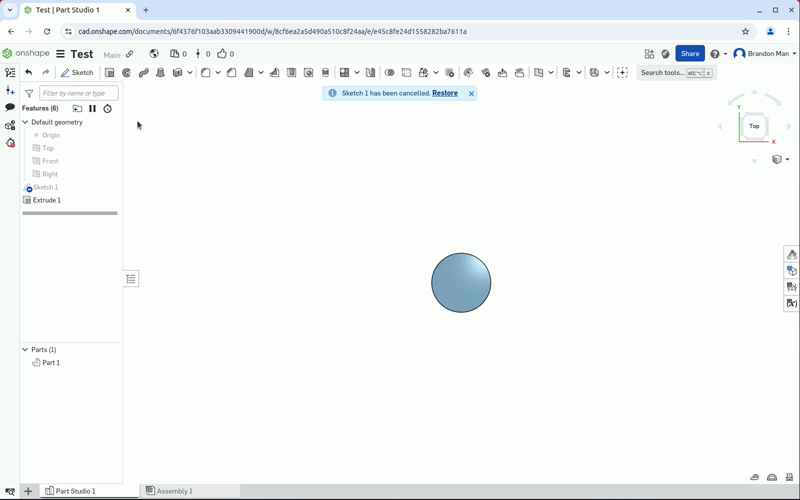
key(shift+h)
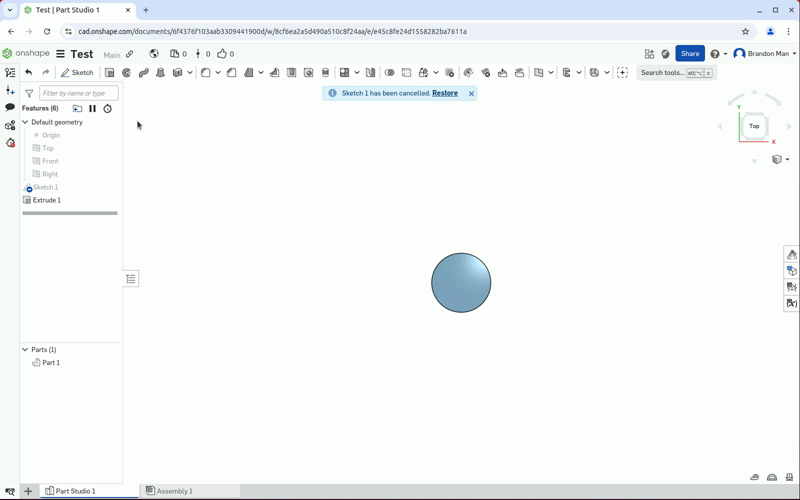
key(shift+h)
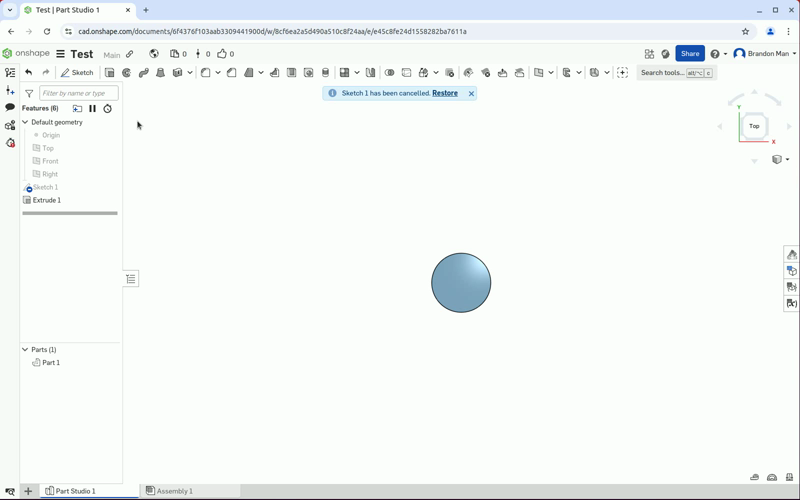
mouse_move(73, 189)
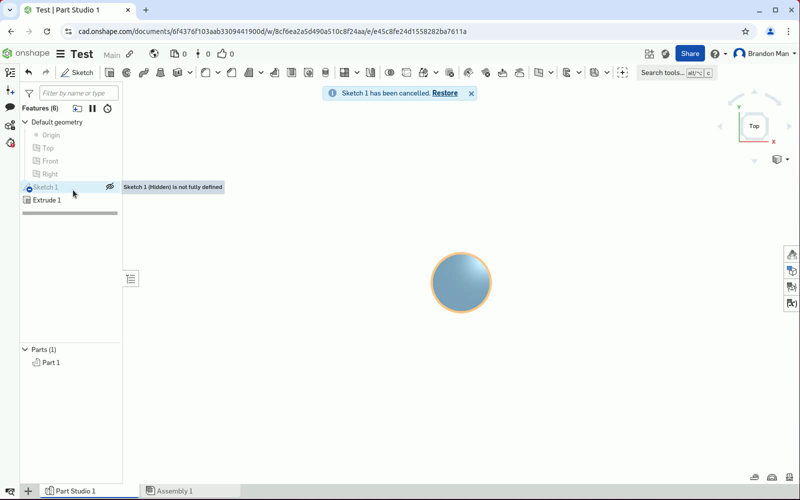
click(73, 189)
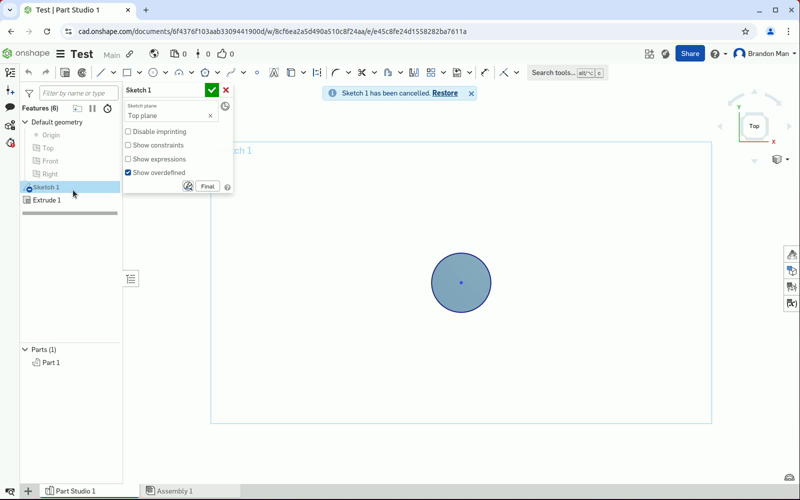
mouse_move(229, 92)
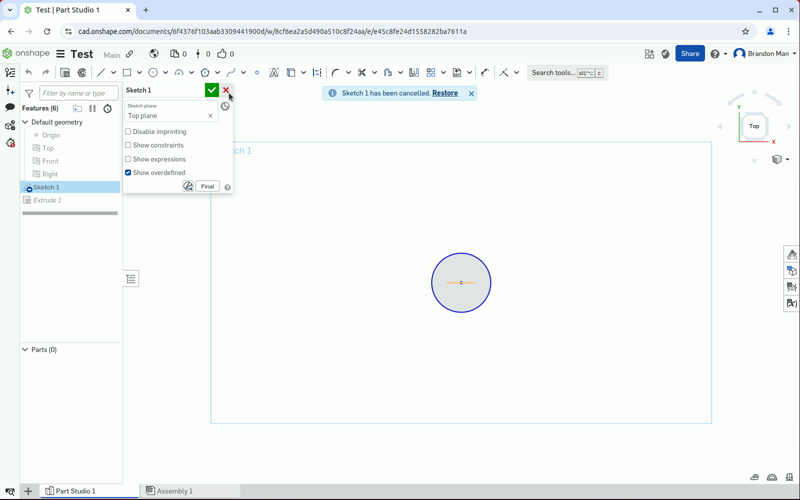
click(229, 92)
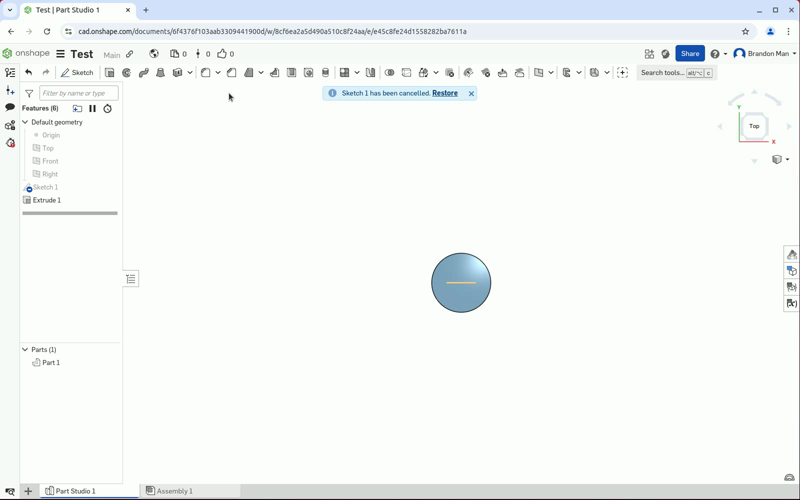
mouse_move(541, 75)
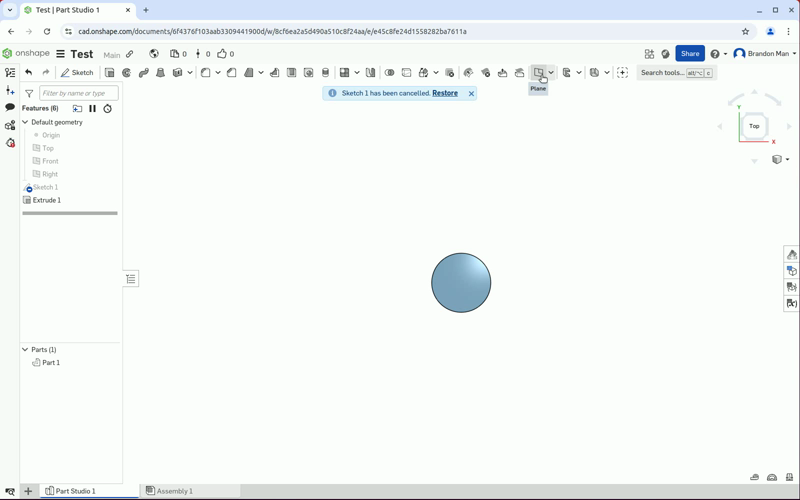
click(541, 75)
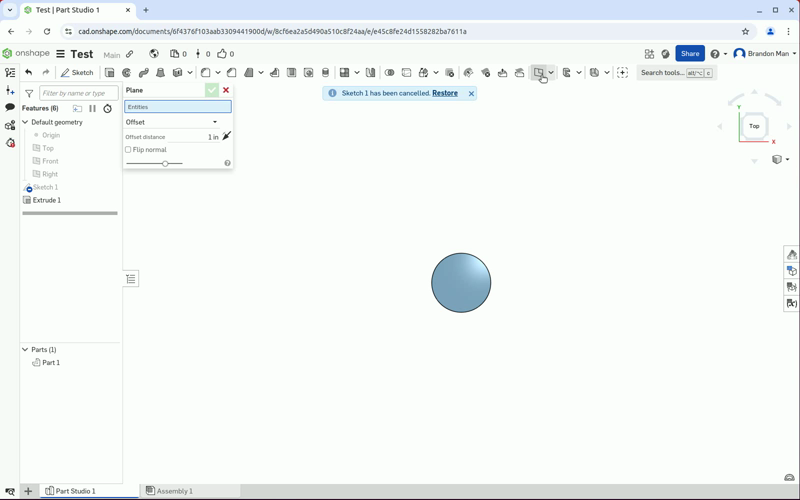
mouse_move(73, 150)
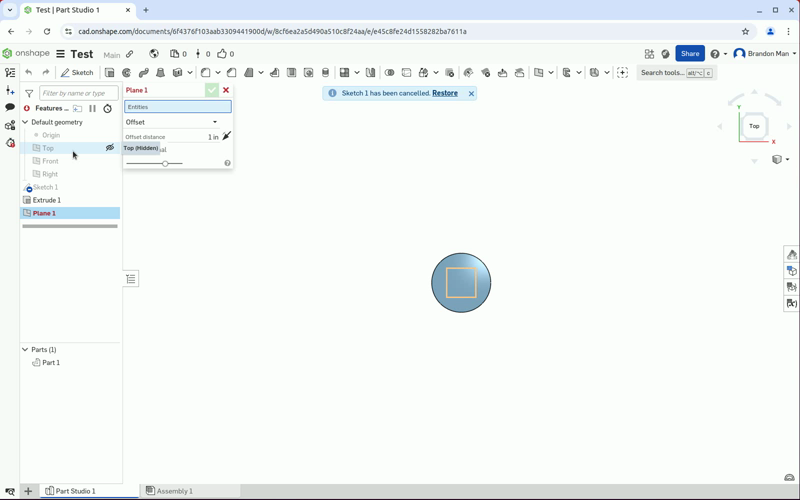
click(73, 150)
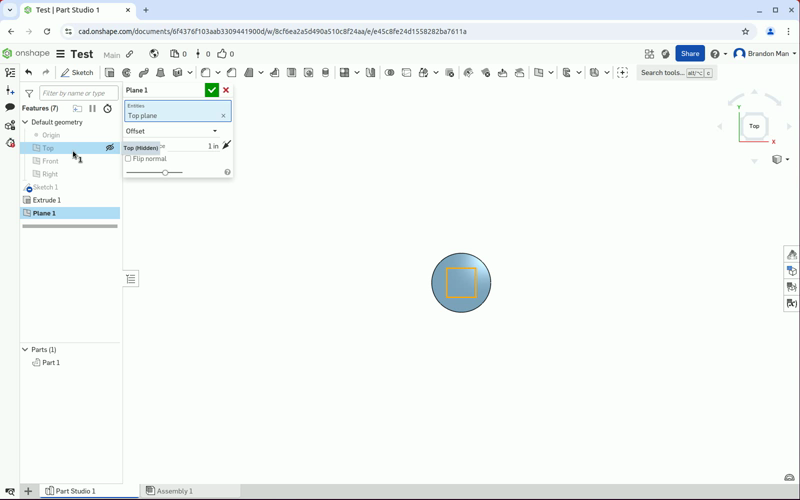
key(tab, 2)
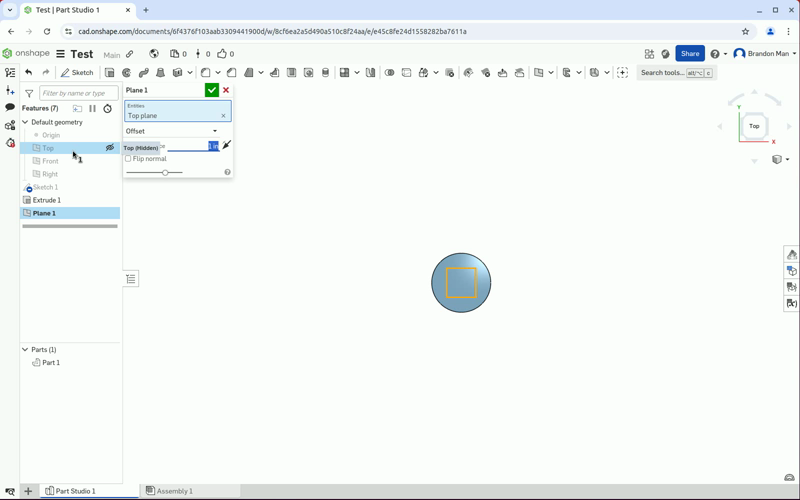
text(2.65)
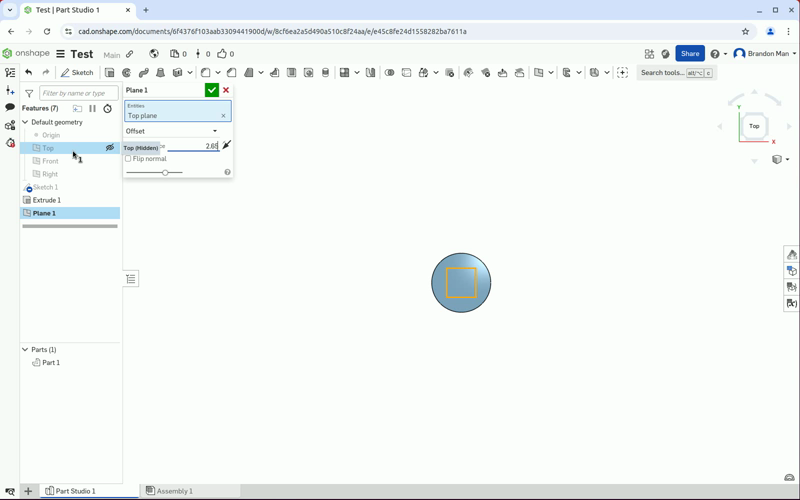
key(enter, 2)
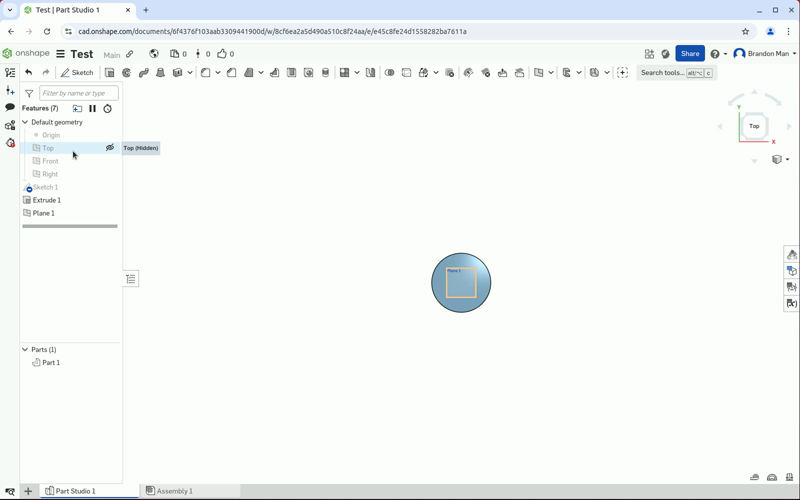
key(shift+s)
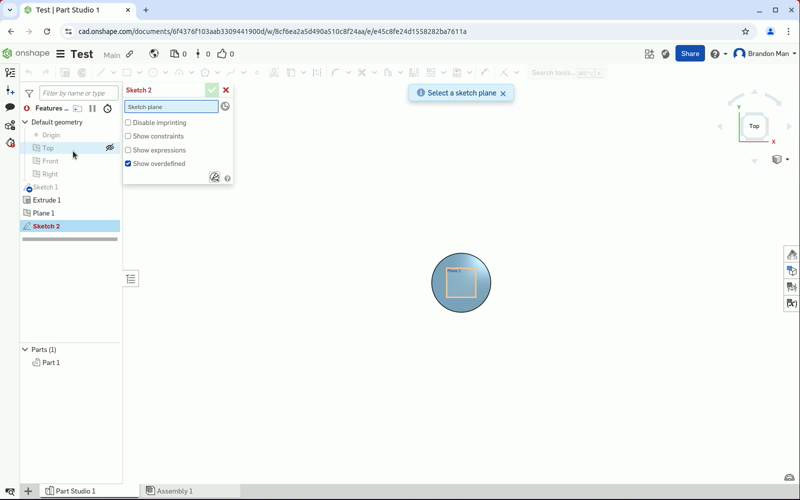
mouse_move(73, 215)
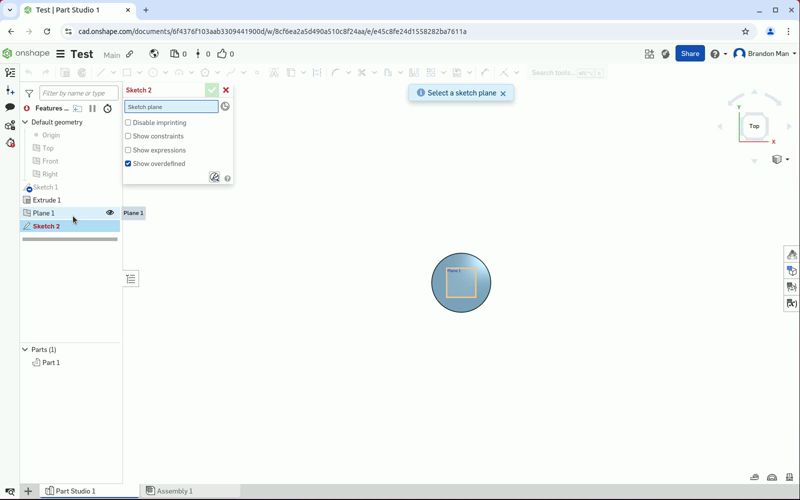
click(73, 215)
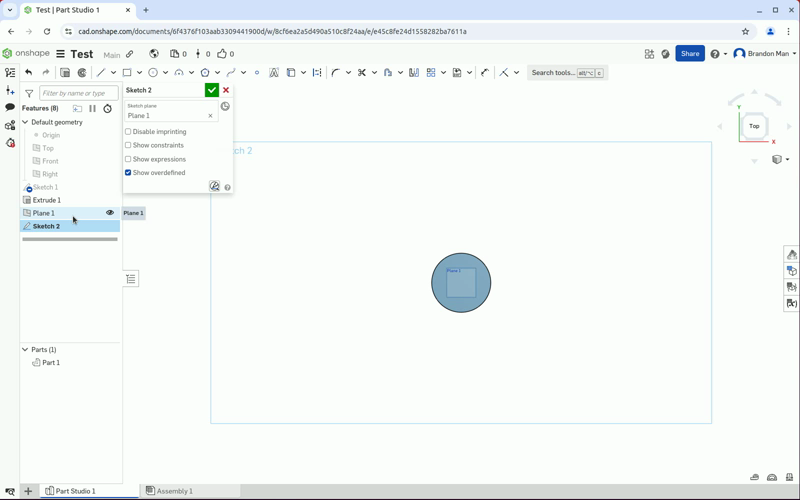
mouse_move(73, 352)
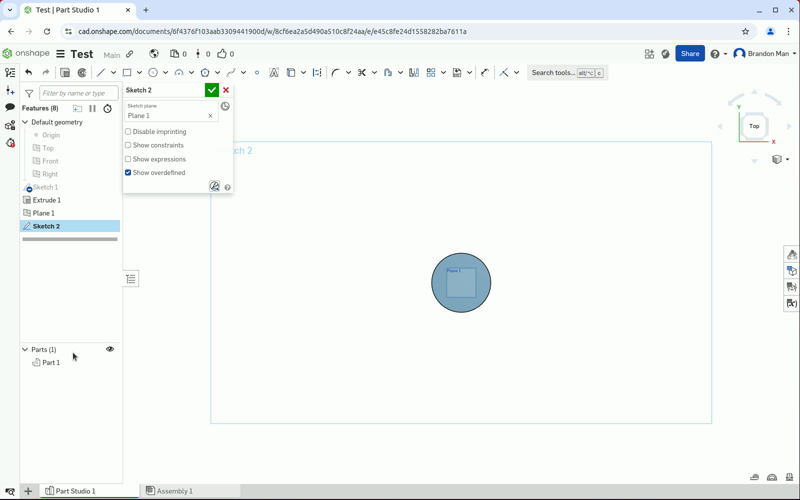
key(y)
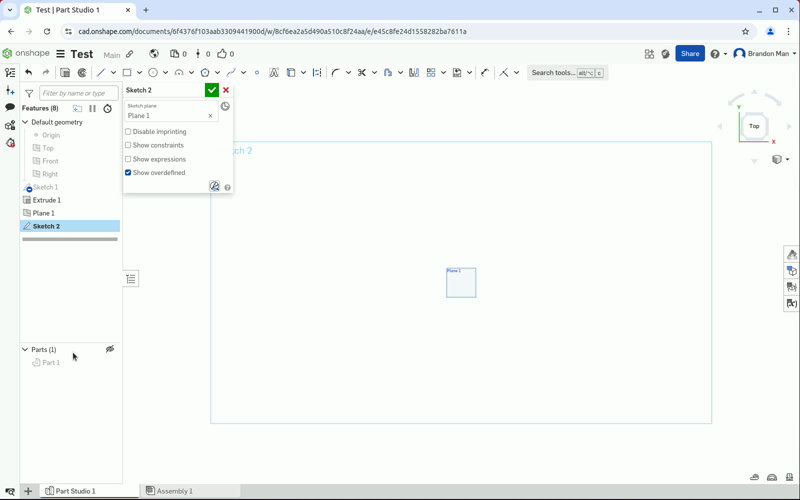
key(c)
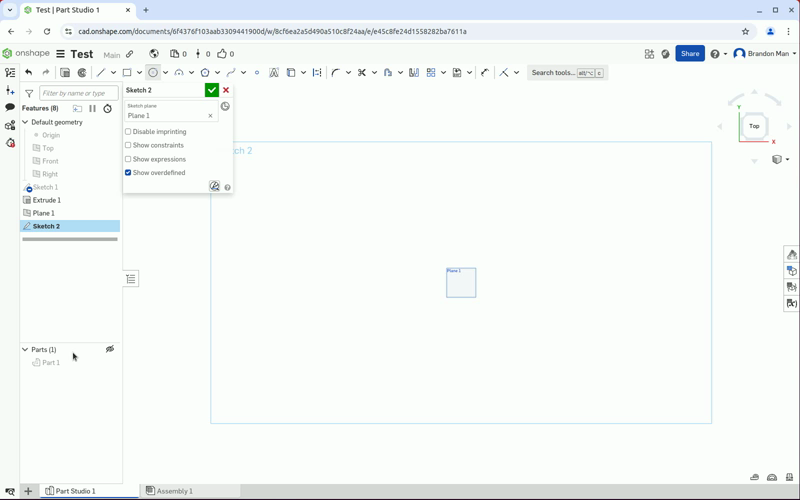
key_down(shift)
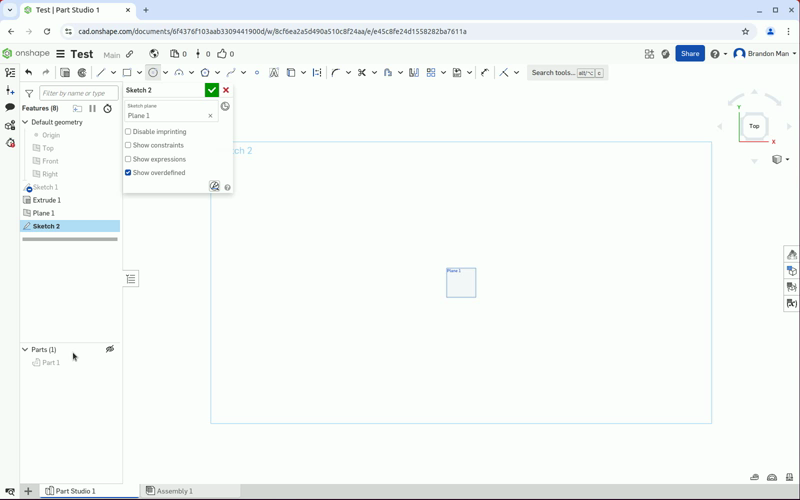
mouse_move(461, 282)
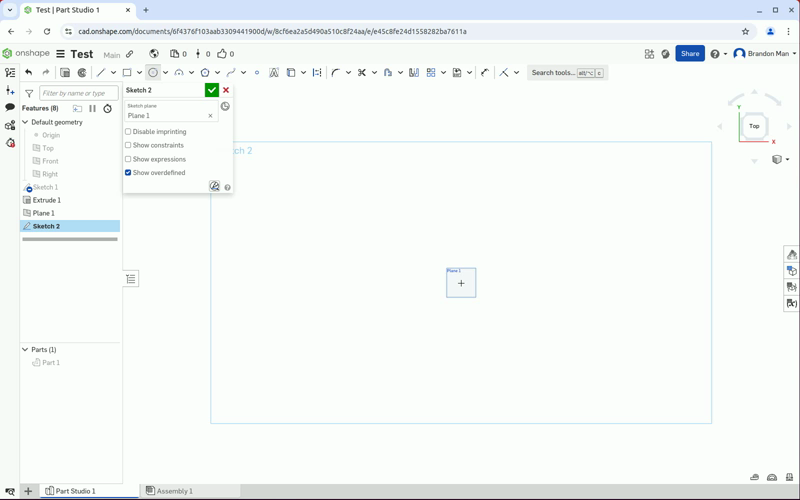
click(461, 282)
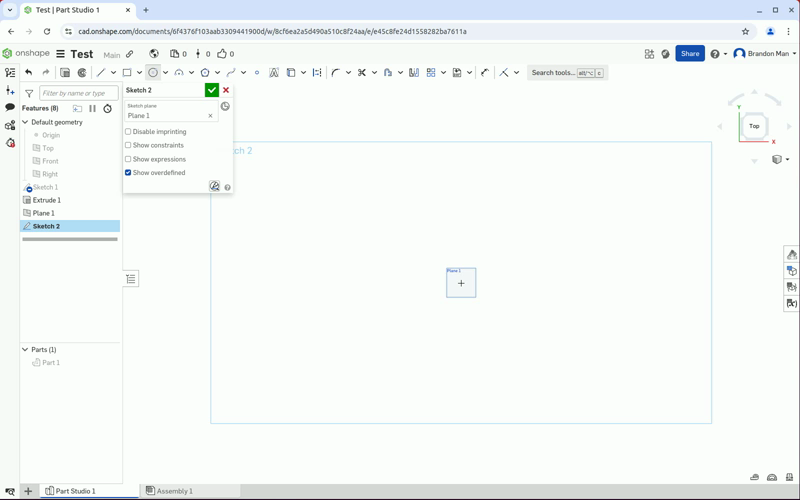
key_up(shift)
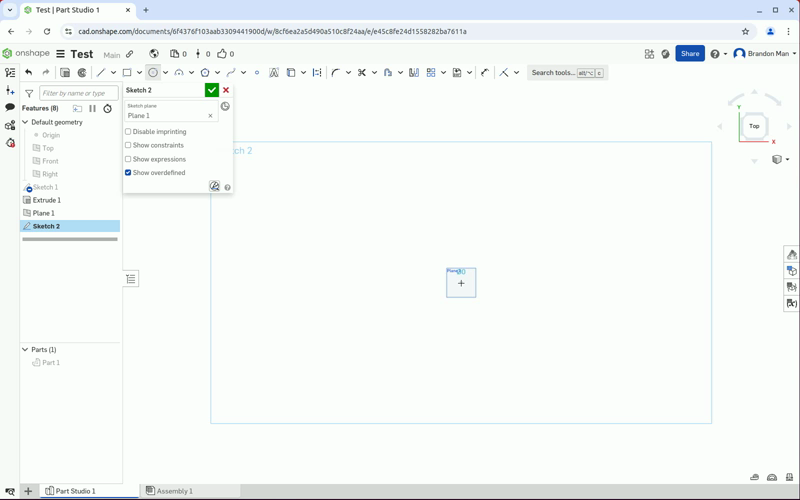
mouse_move(472, 282)
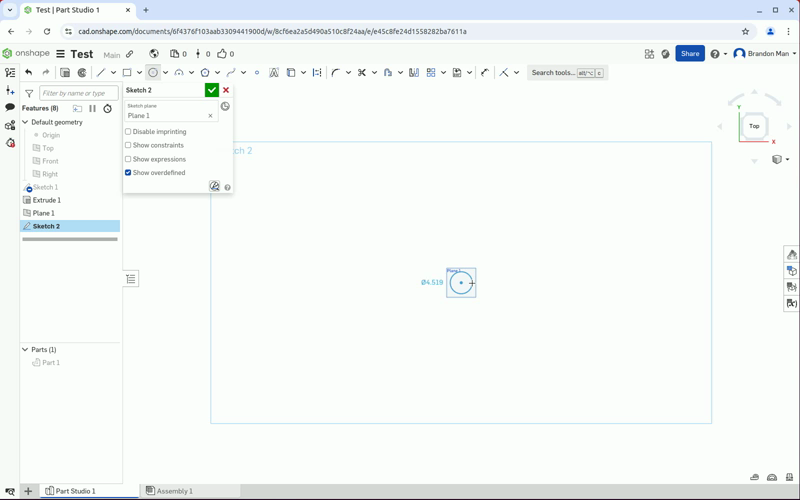
click(472, 282)
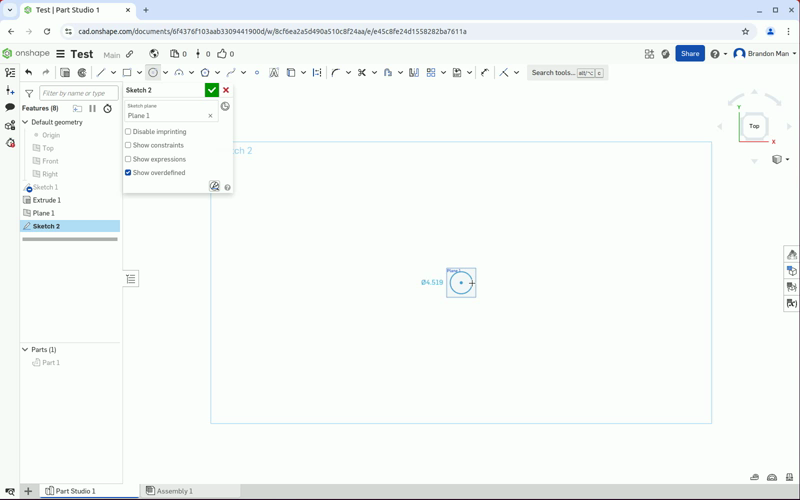
key(esc)
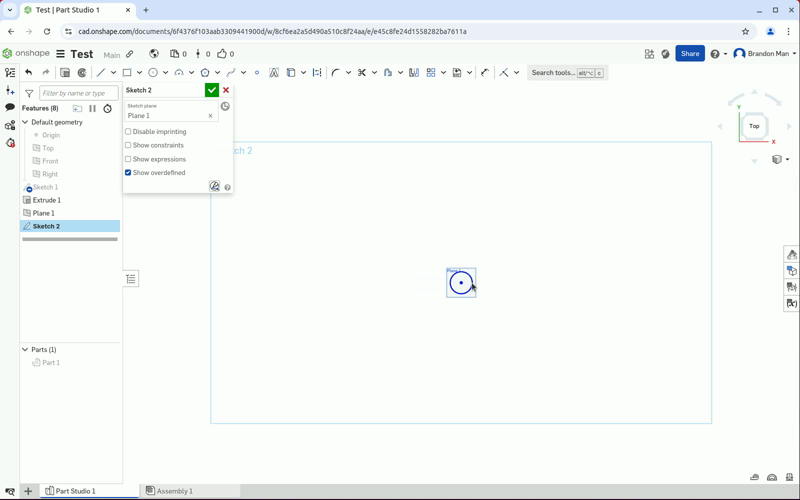
key(c)
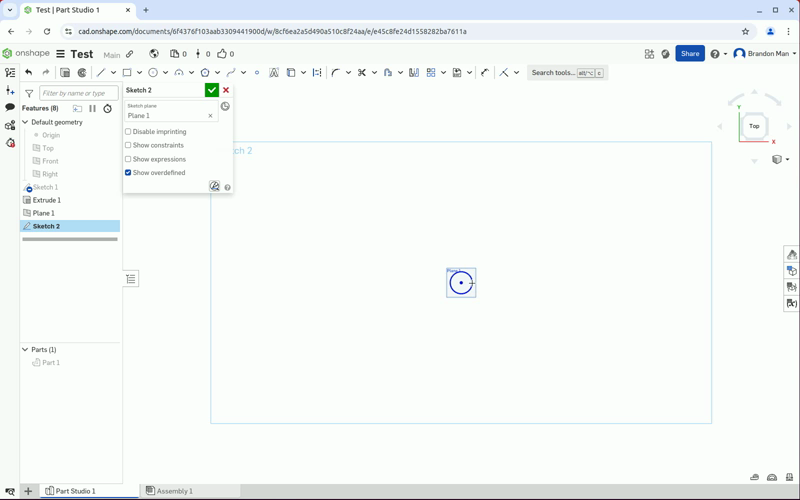
key_down(shift)
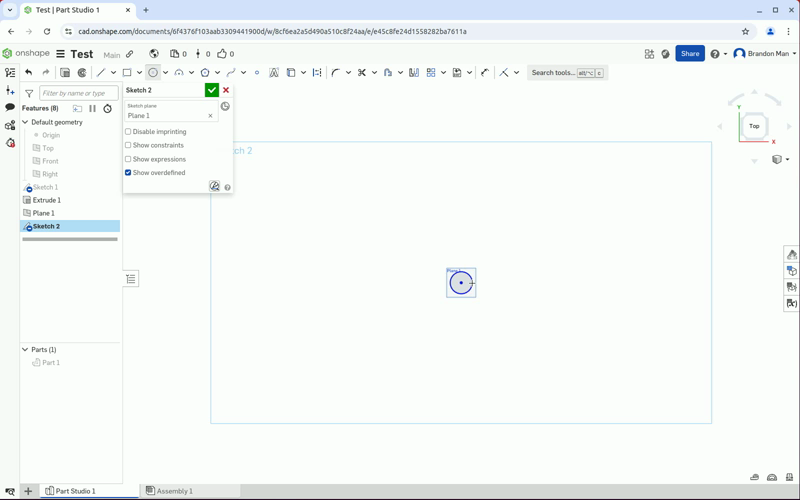
mouse_move(461, 282)
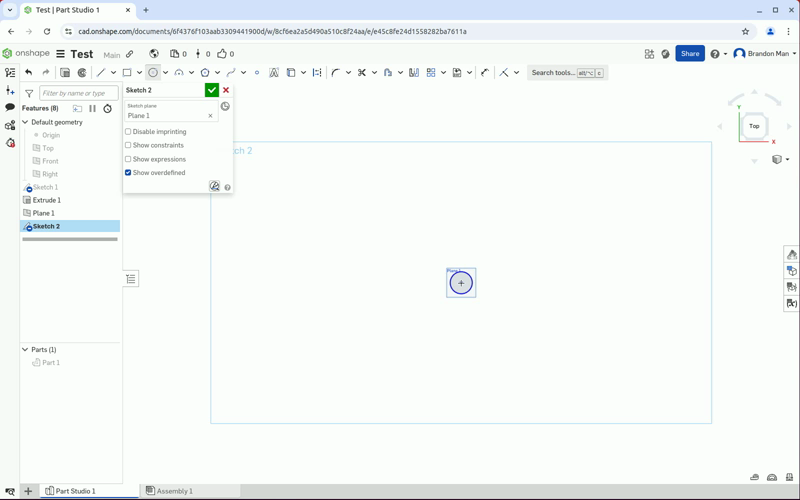
click(461, 282)
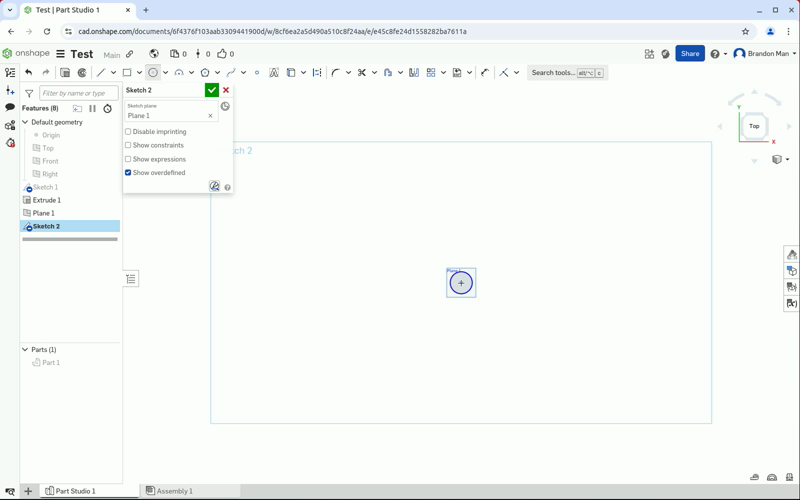
key_up(shift)
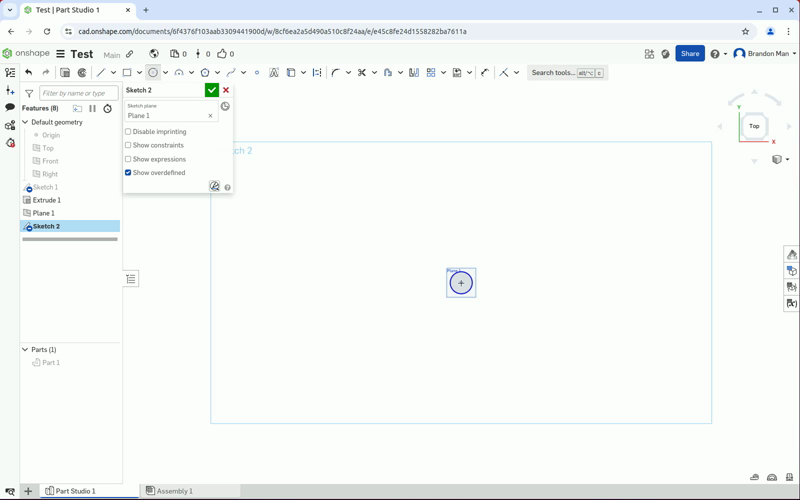
mouse_move(470, 282)
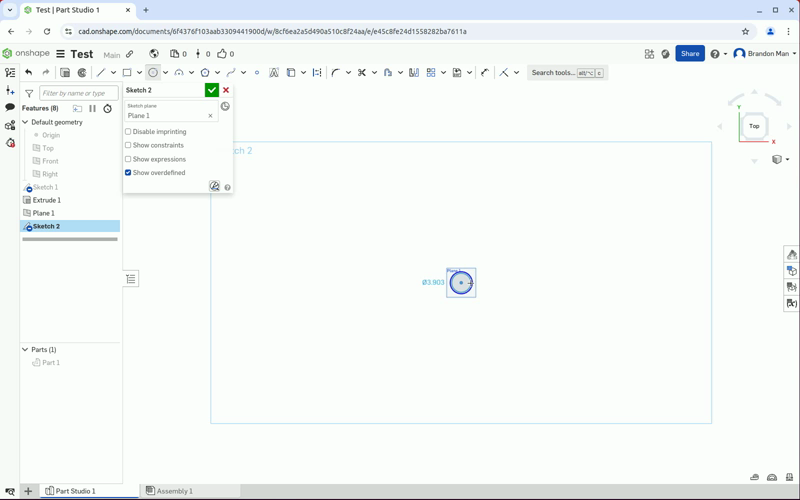
scroll(6)
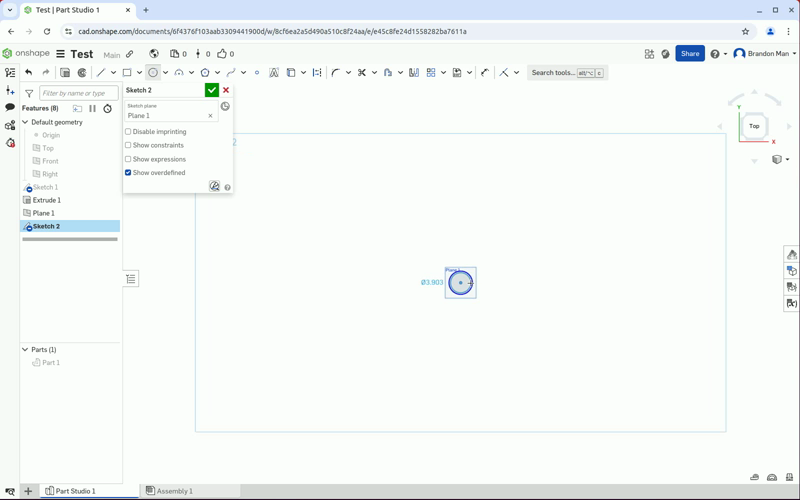
scroll(6)
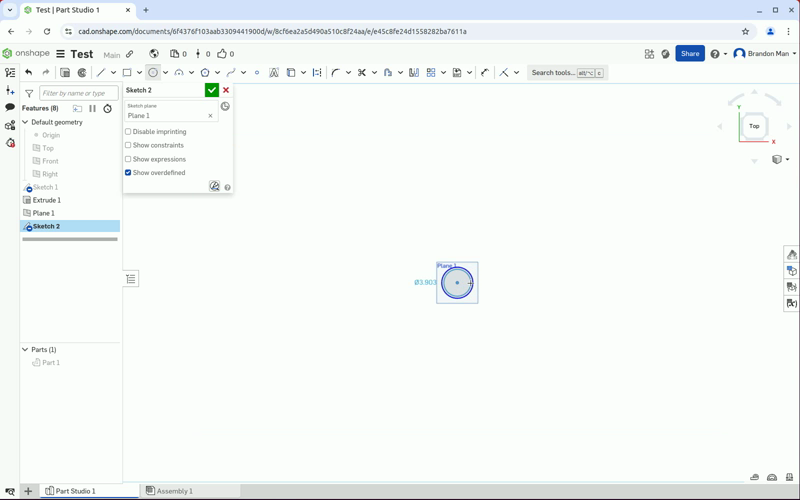
scroll(6)
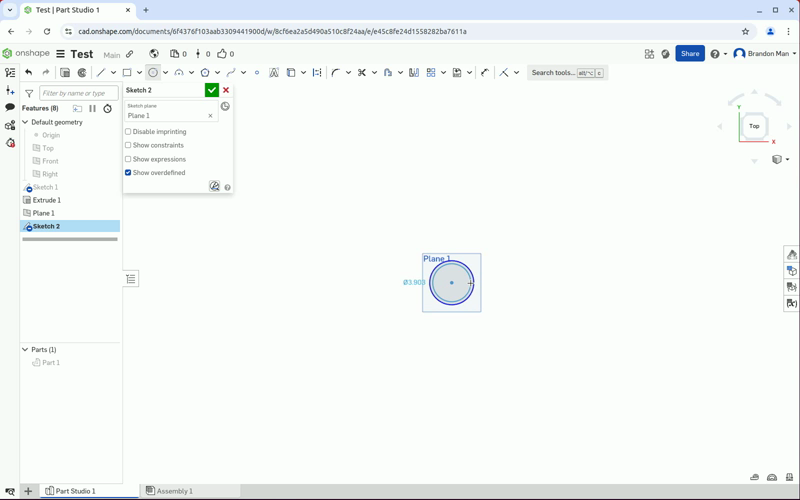
scroll(6)
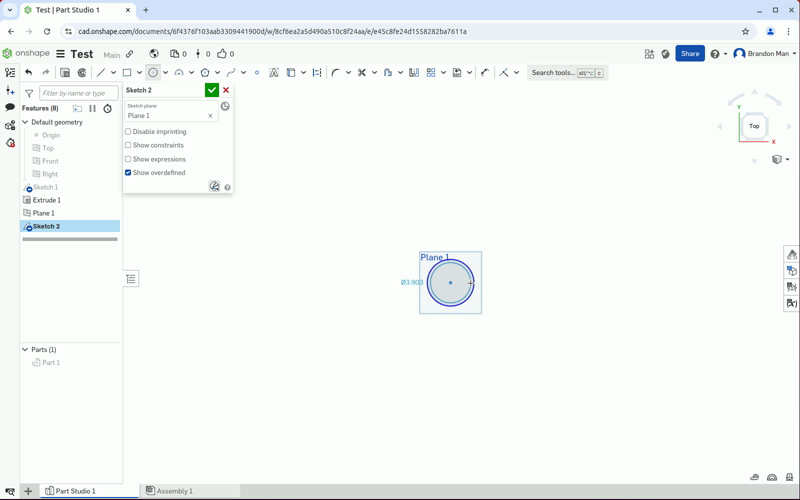
scroll(6)
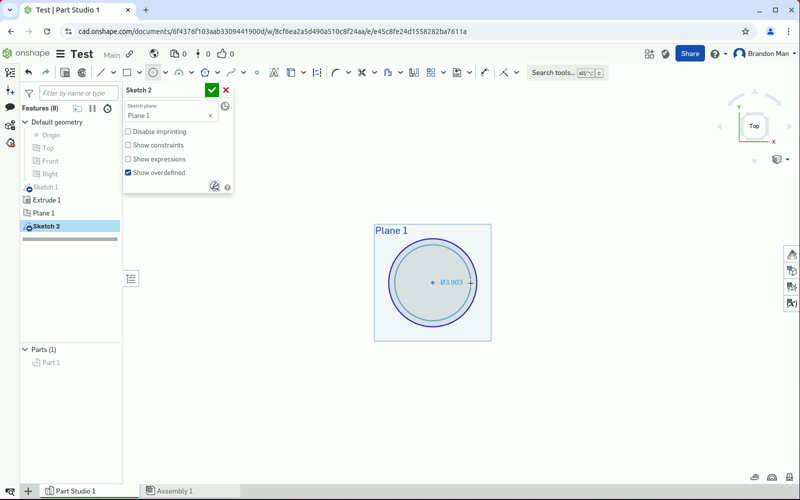
scroll(6)
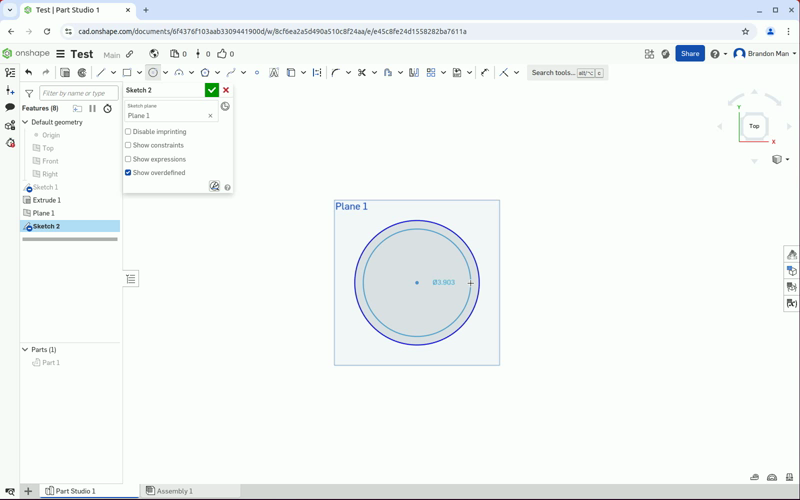
scroll(6)
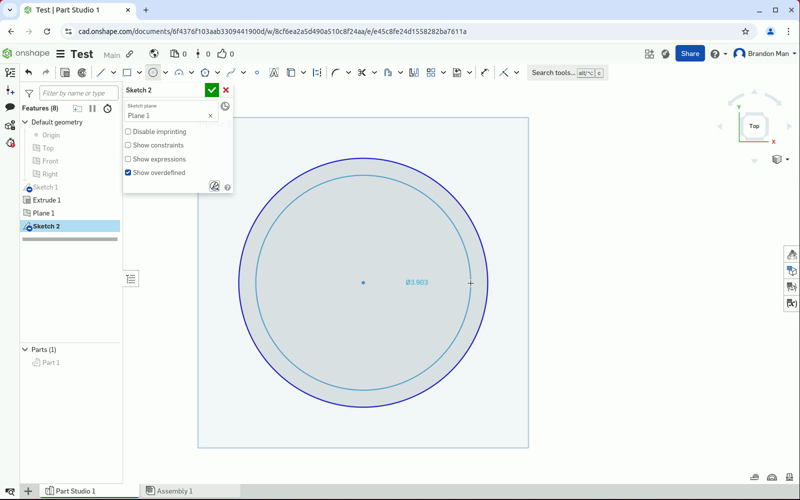
click(470, 282)
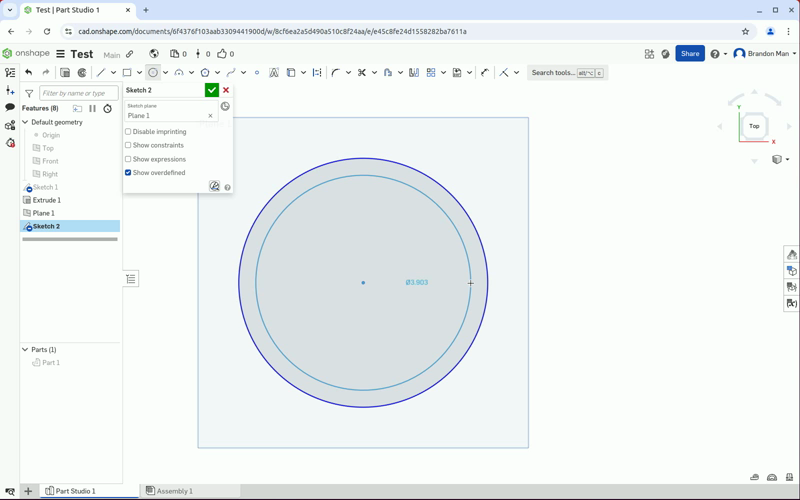
scroll(-6)
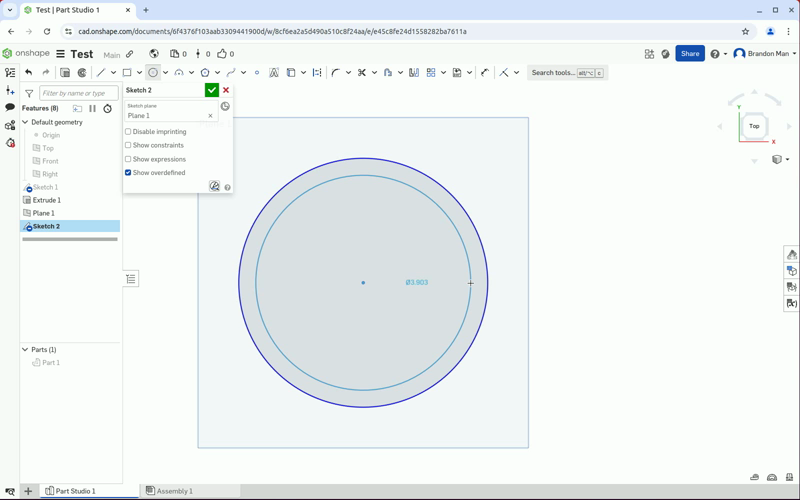
scroll(-6)
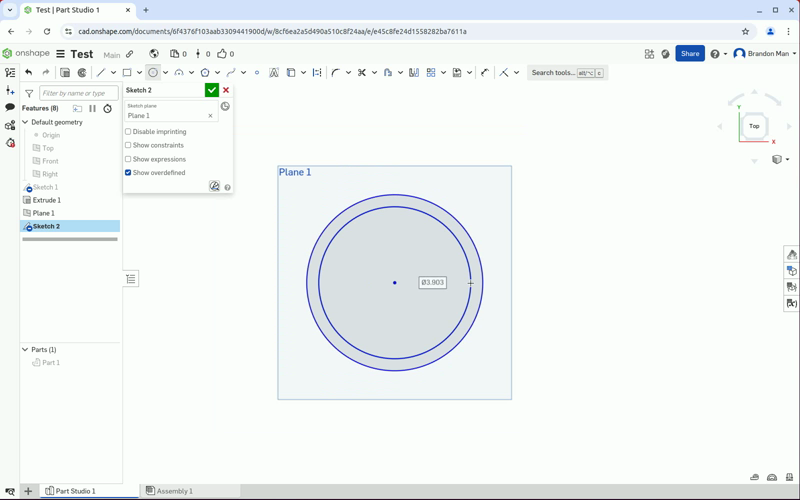
scroll(-6)
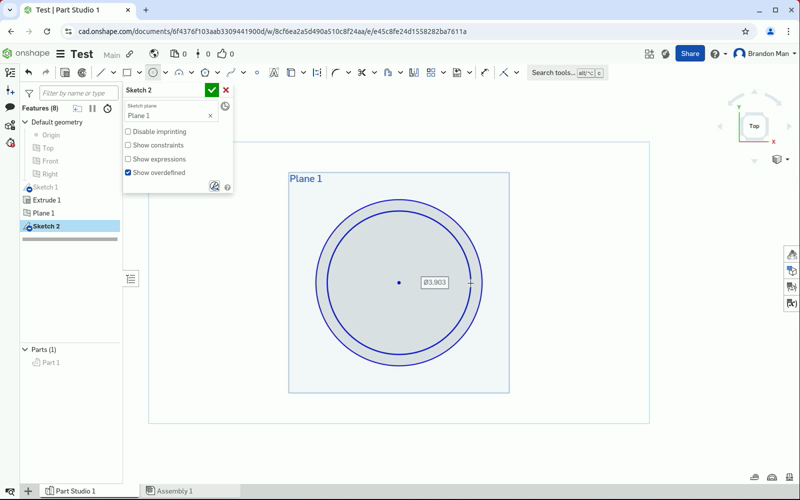
scroll(-6)
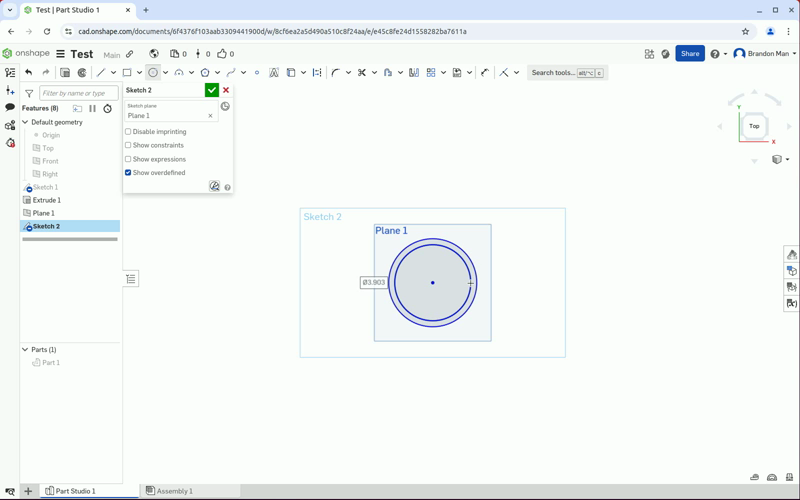
scroll(-6)
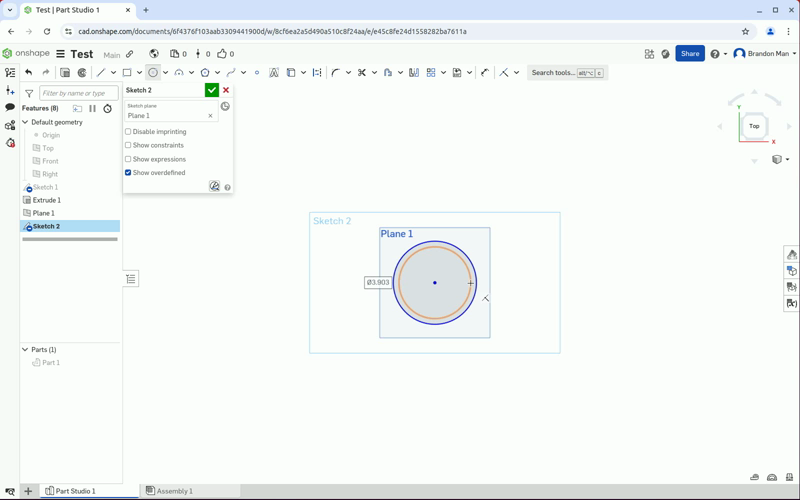
scroll(-6)
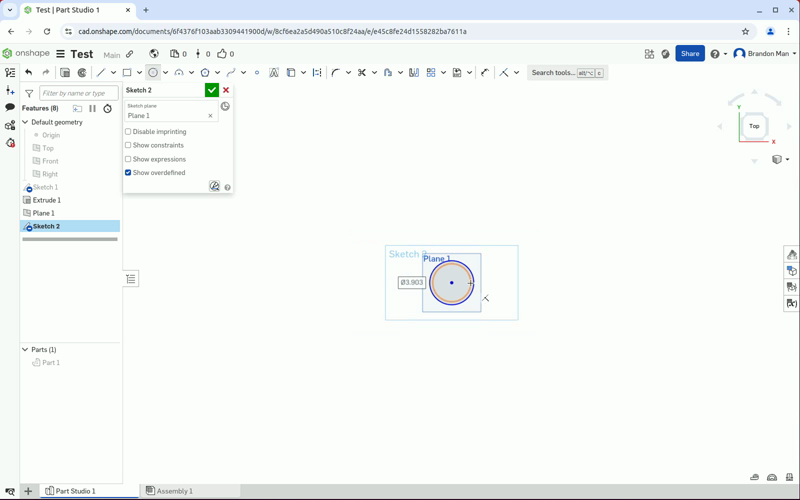
scroll(-6)
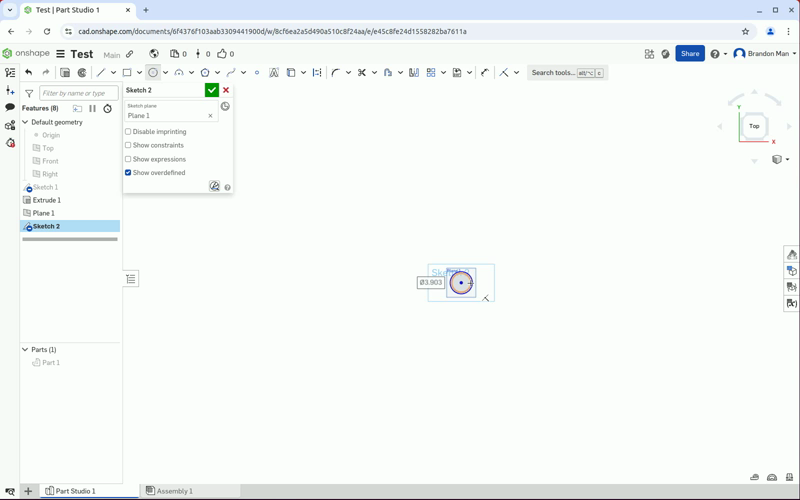
key(esc)
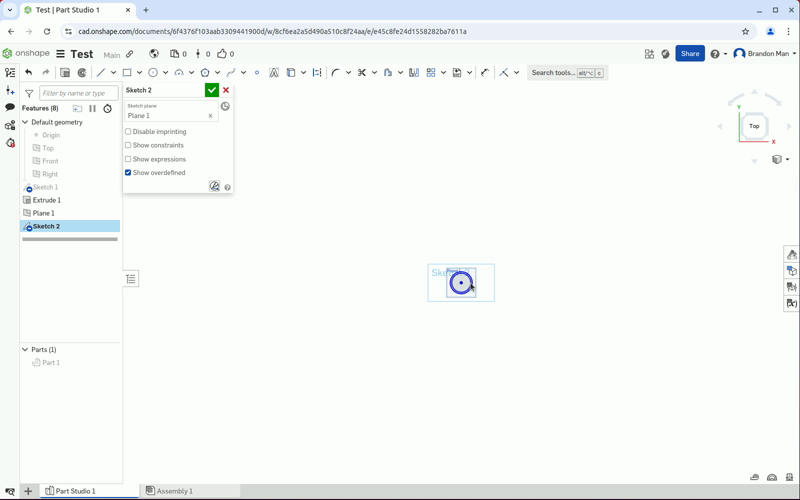
mouse_move(465, 273)
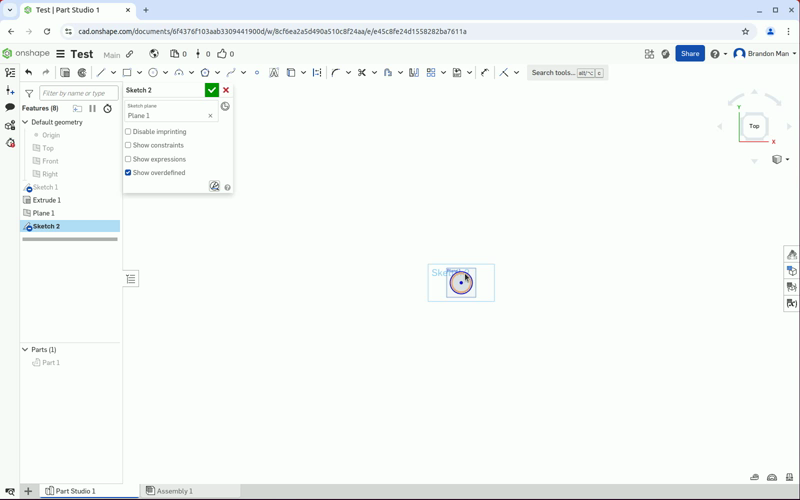
scroll(6)
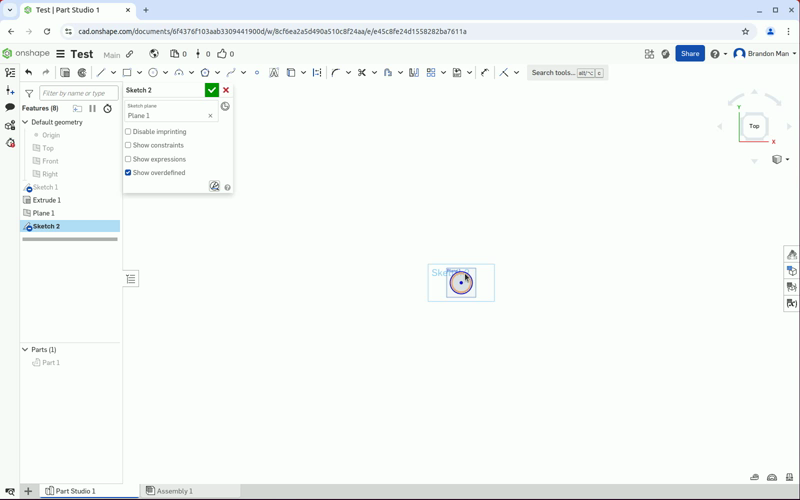
scroll(6)
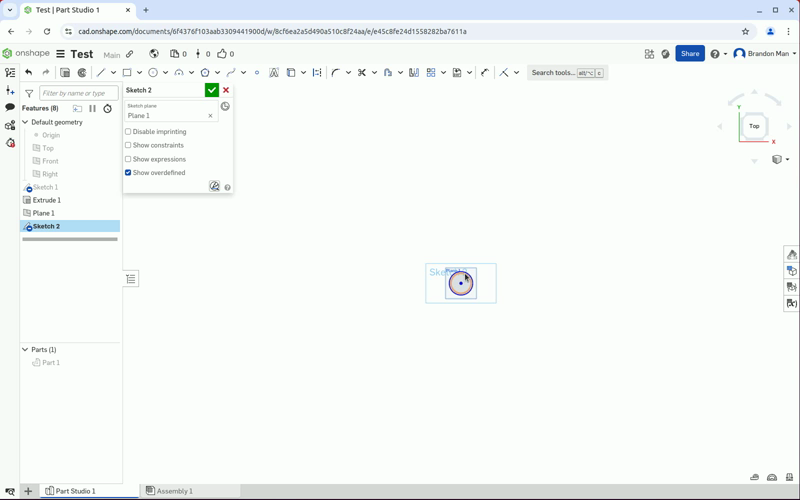
scroll(6)
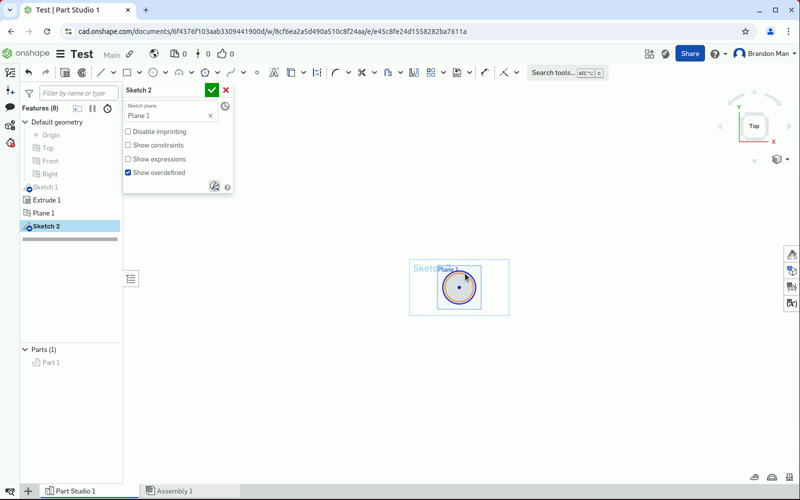
scroll(6)
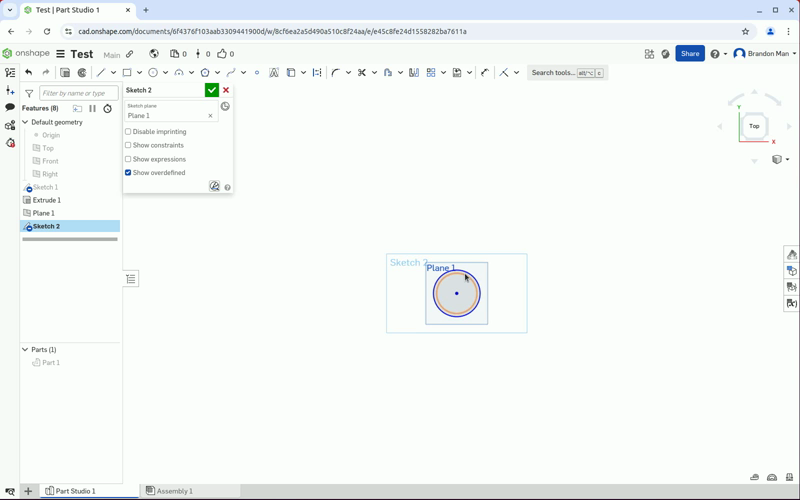
scroll(6)
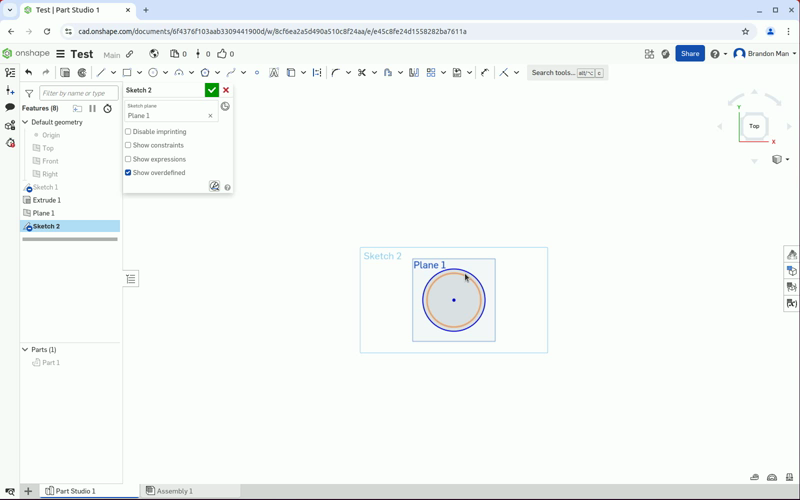
scroll(6)
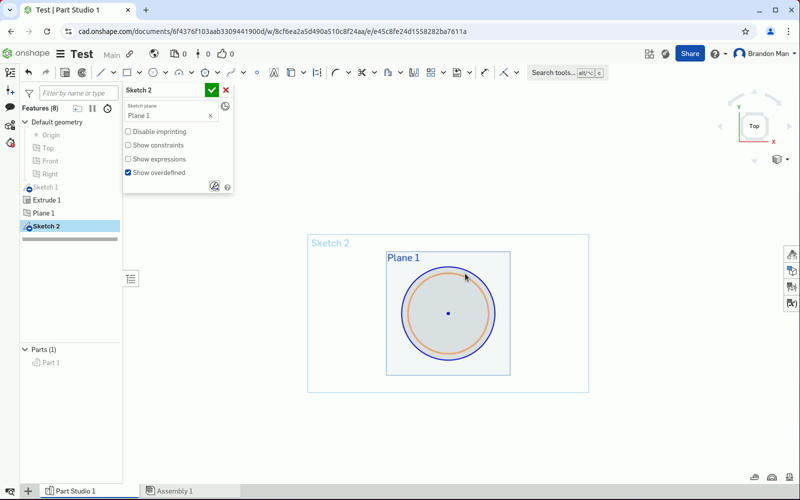
scroll(6)
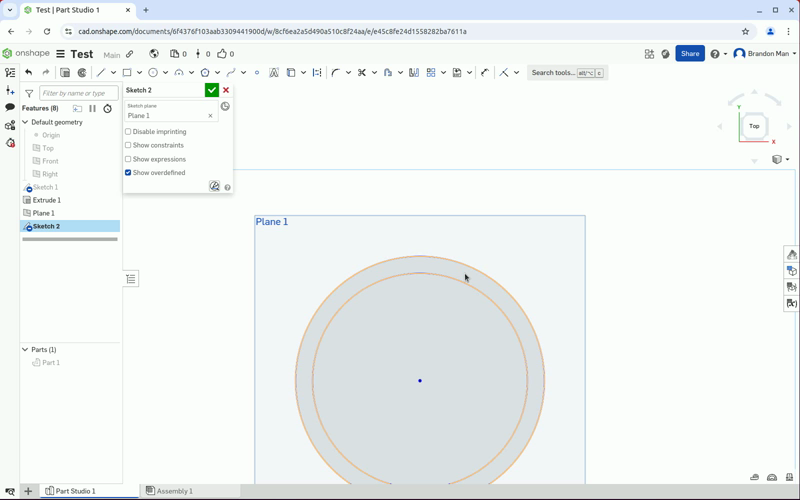
click(465, 273)
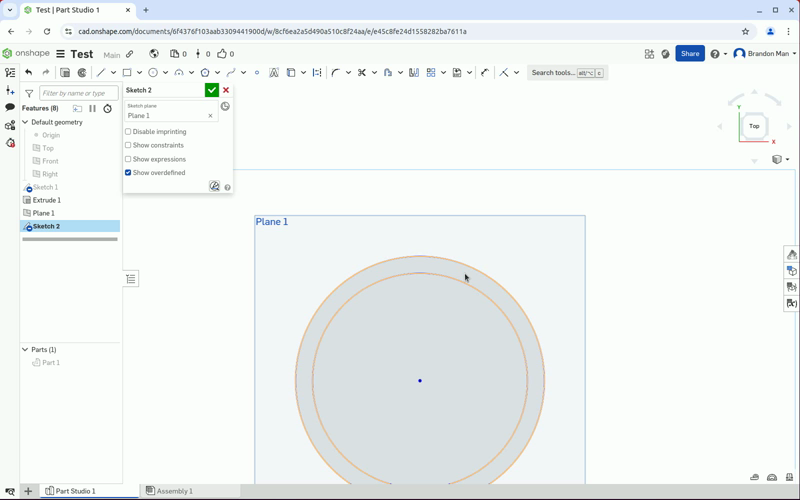
scroll(-6)
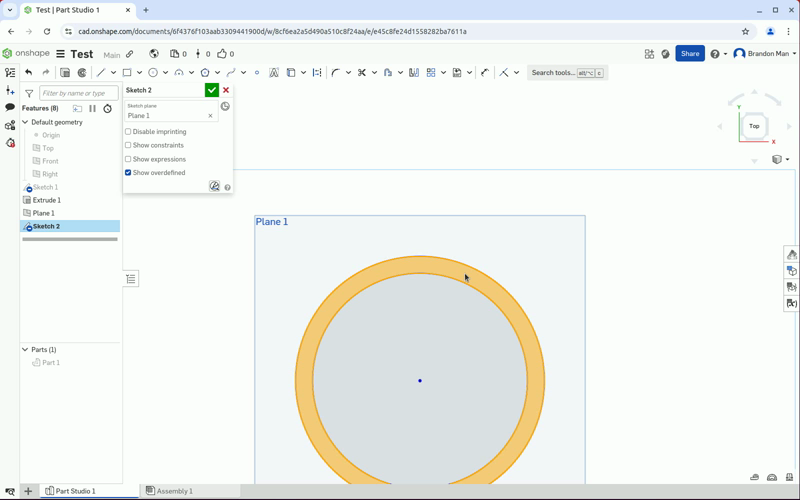
scroll(-6)
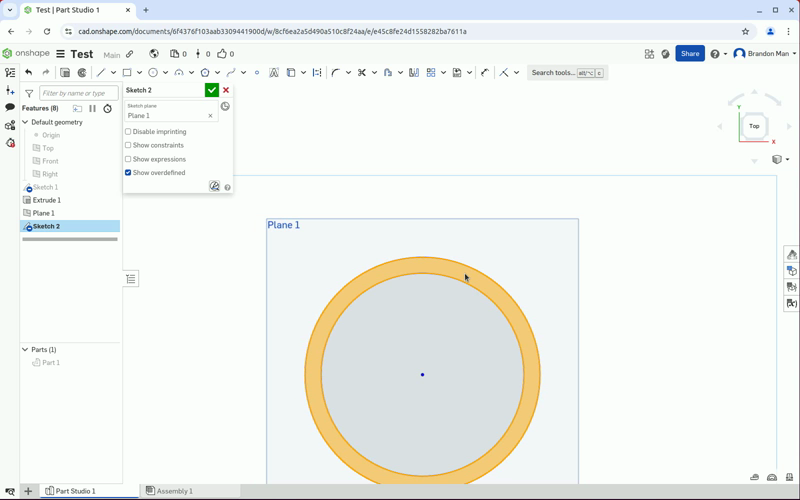
scroll(-6)
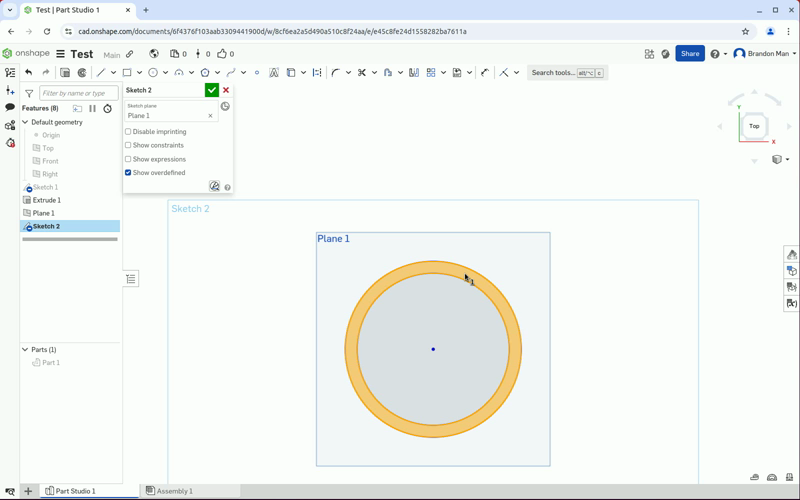
scroll(-6)
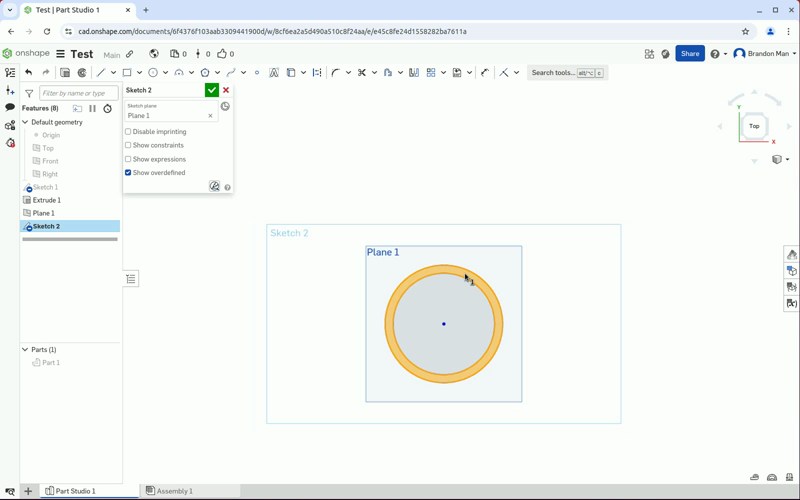
scroll(-6)
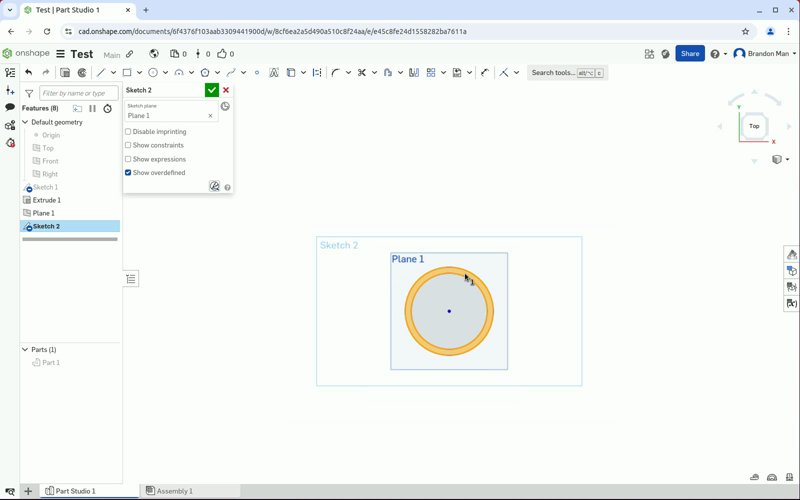
scroll(-6)
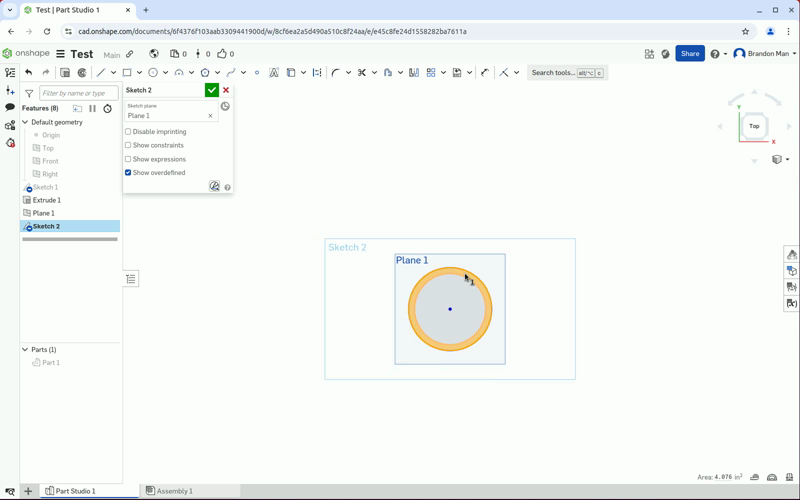
scroll(-6)
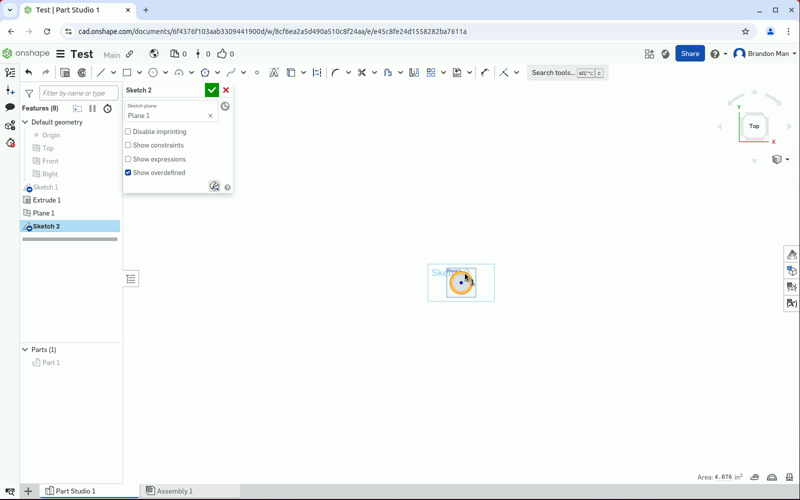
mouse_move(73, 352)
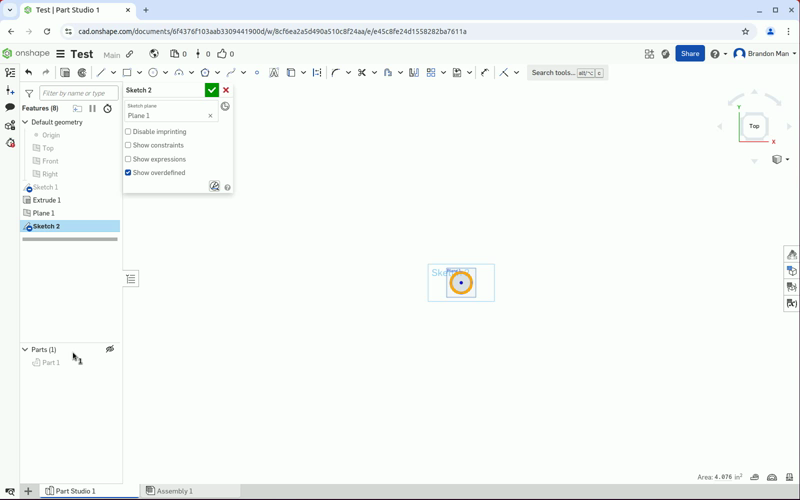
key(shift+y)
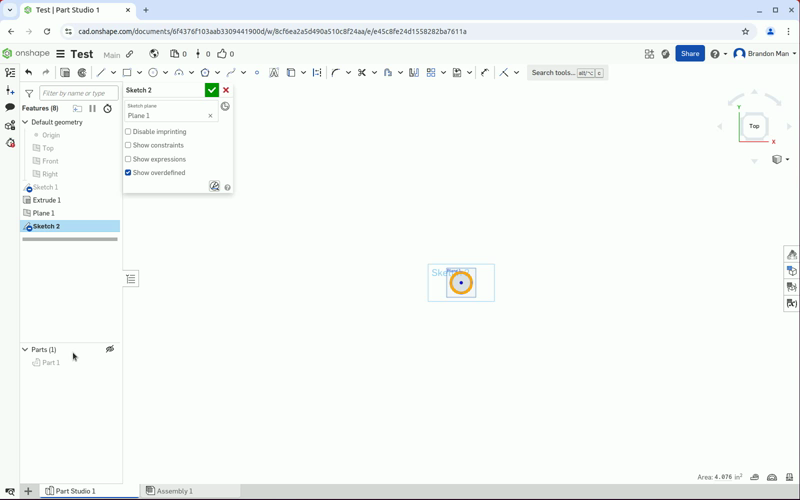
key(shift+e)
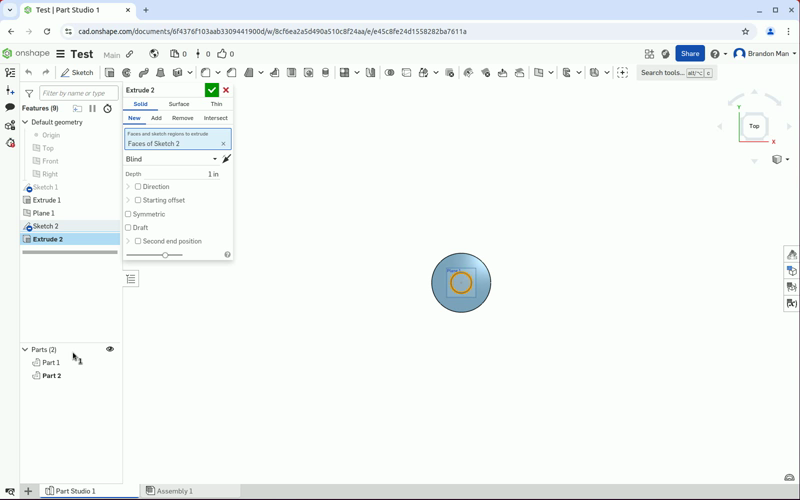
mouse_move(143, 106)
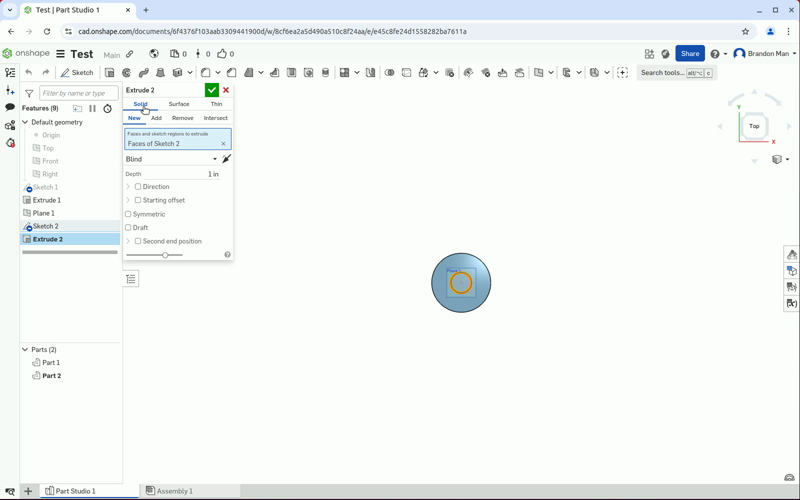
click(143, 106)
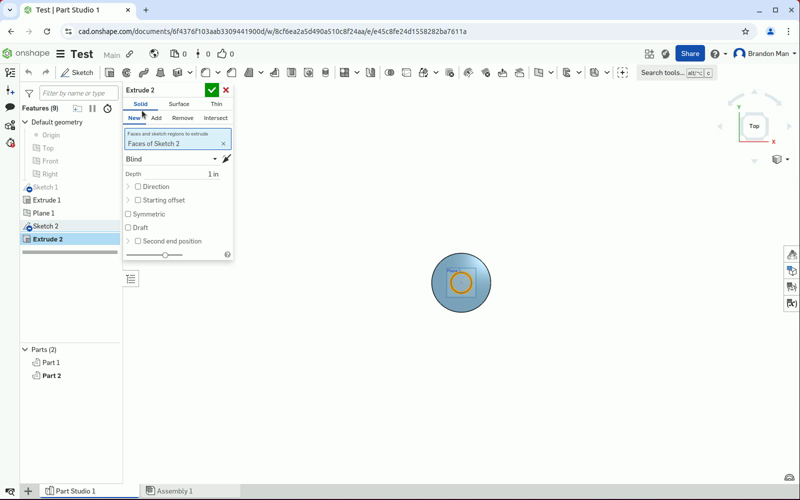
mouse_move(137, 120)
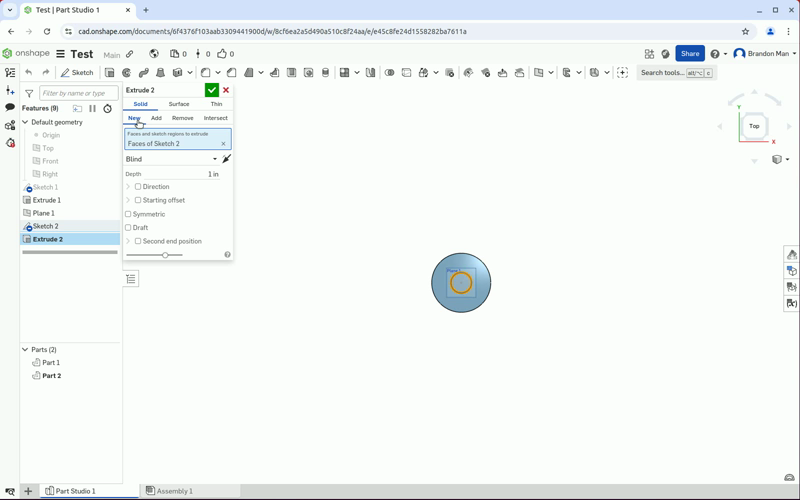
click(137, 120)
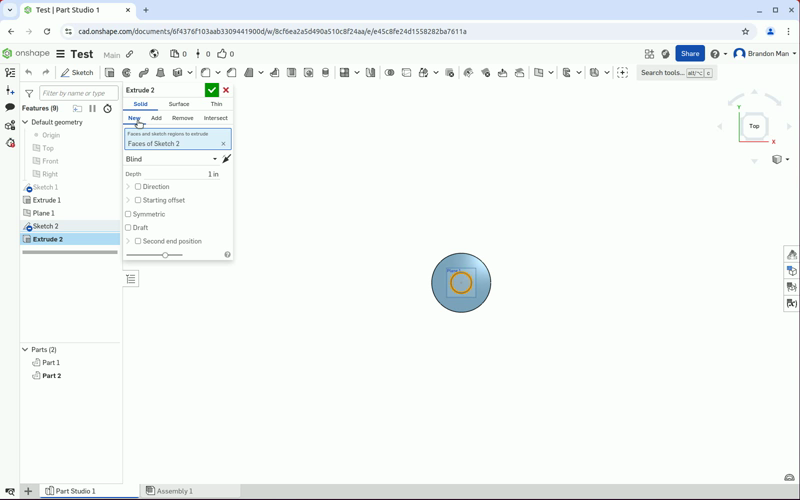
key(tab, 4)
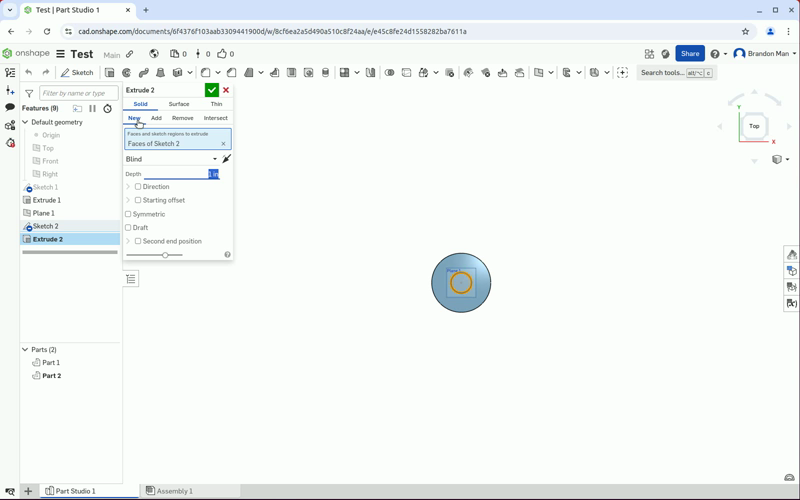
text(3.851)
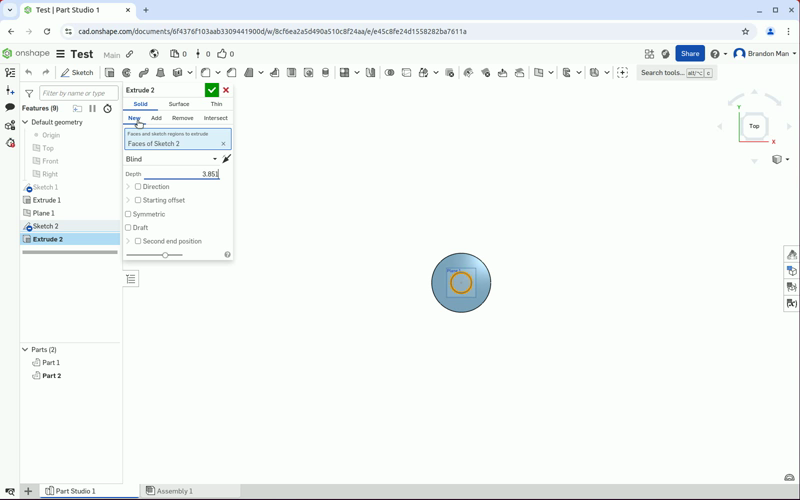
key(enter)
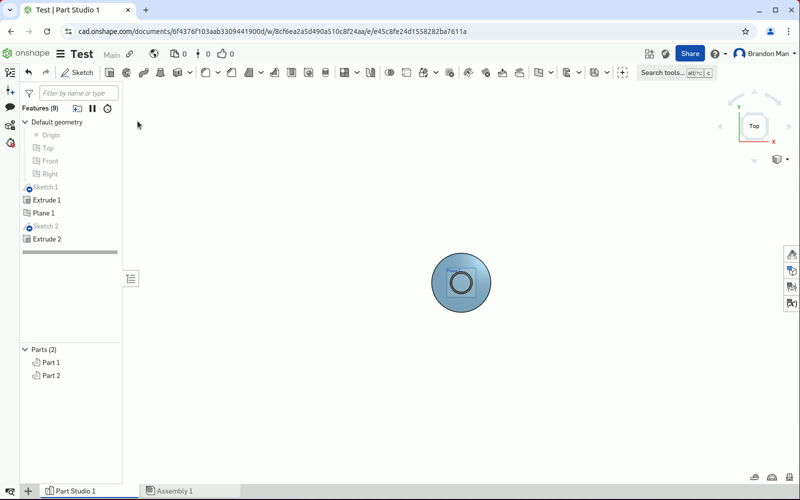
key(shift+h)
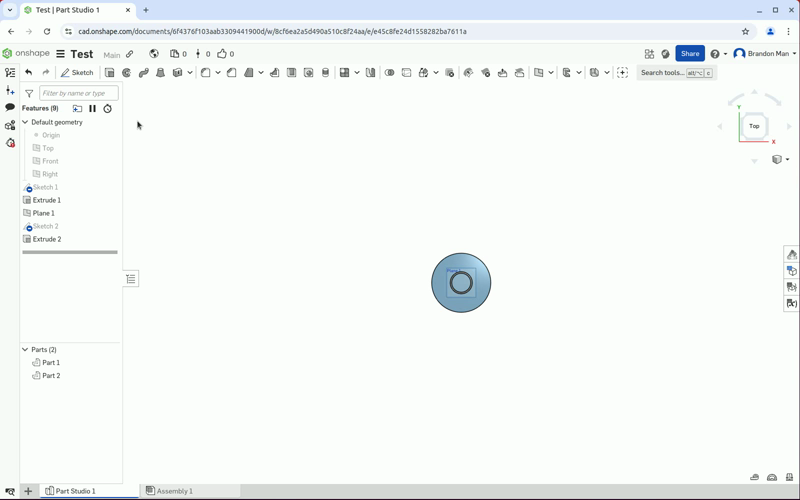
key(shift+h)
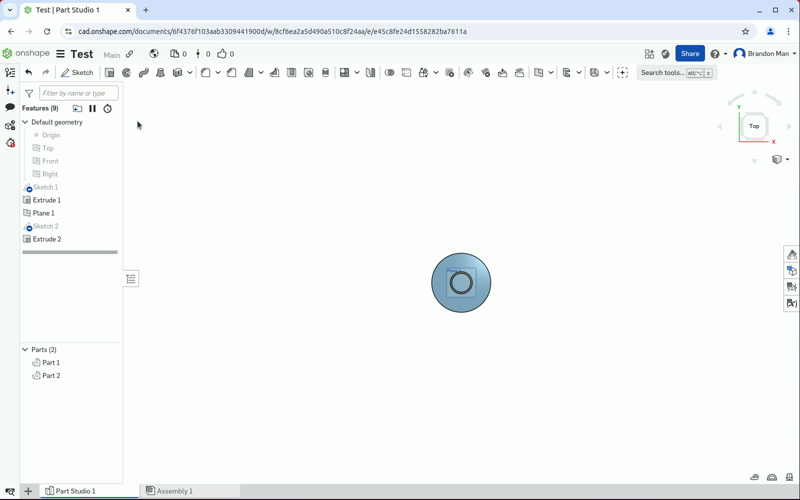
mouse_move(73, 189)
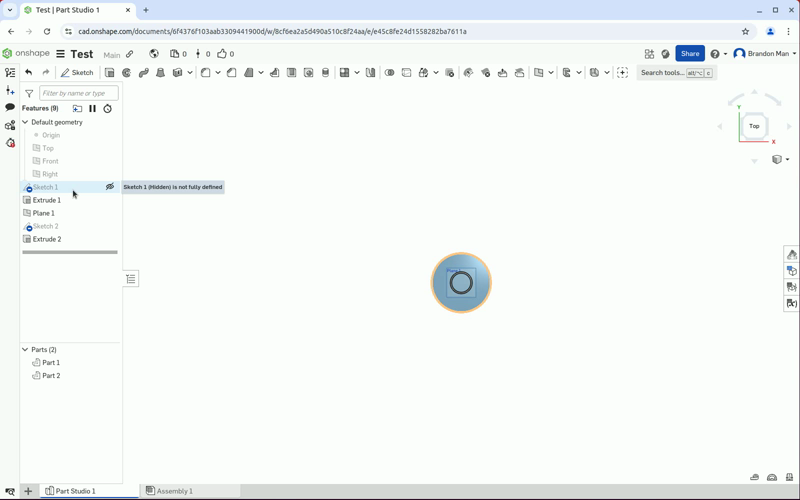
click(73, 189)
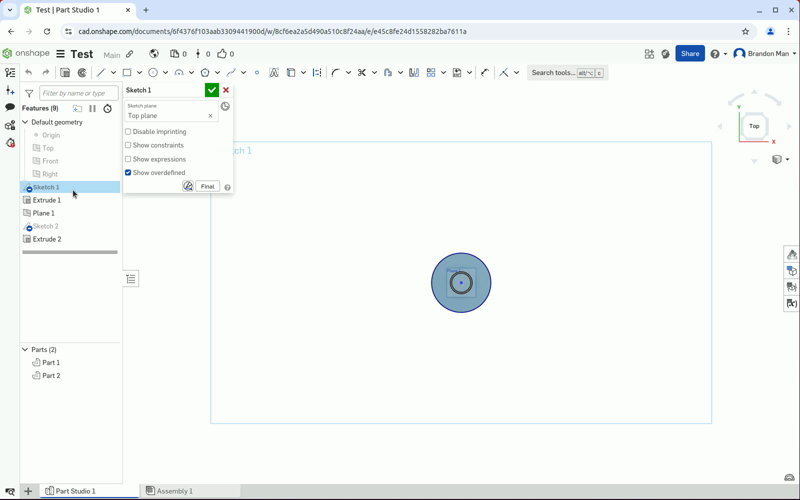
mouse_move(229, 92)
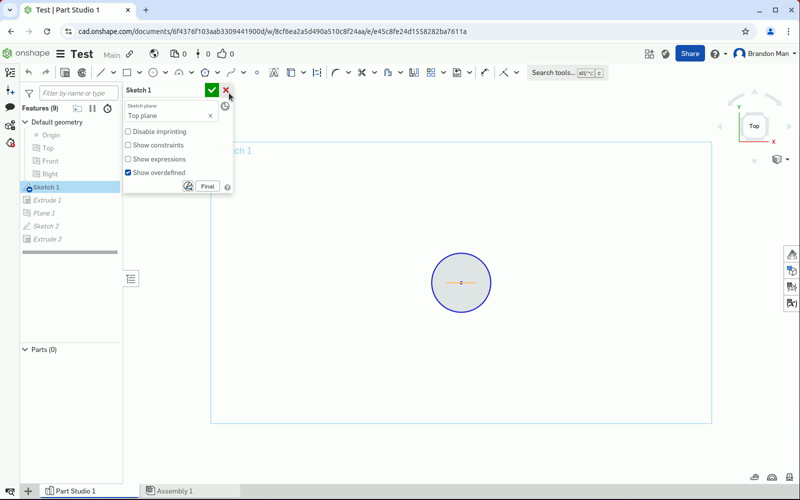
click(229, 92)
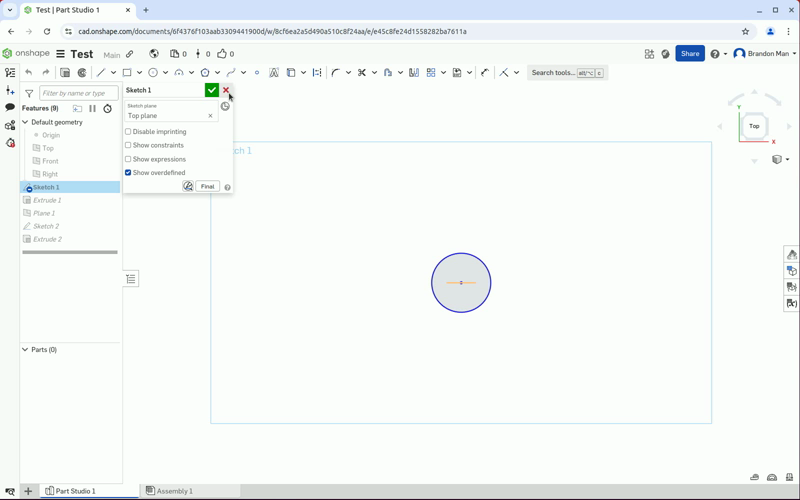
key(shift+s)
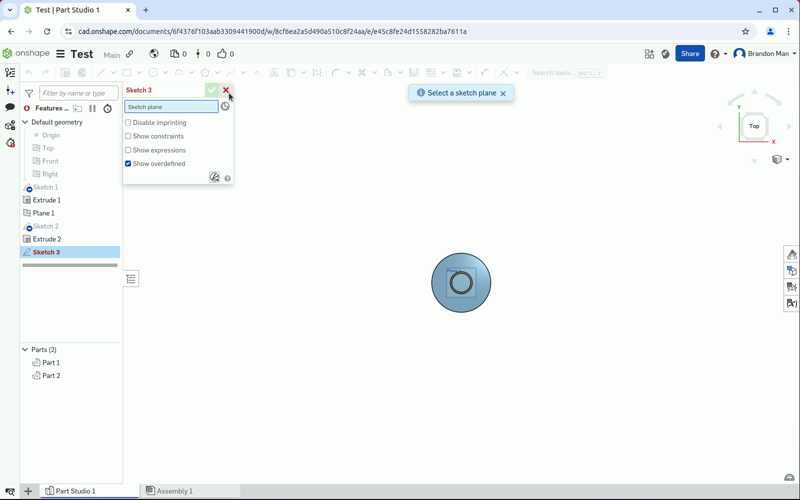
mouse_move(73, 150)
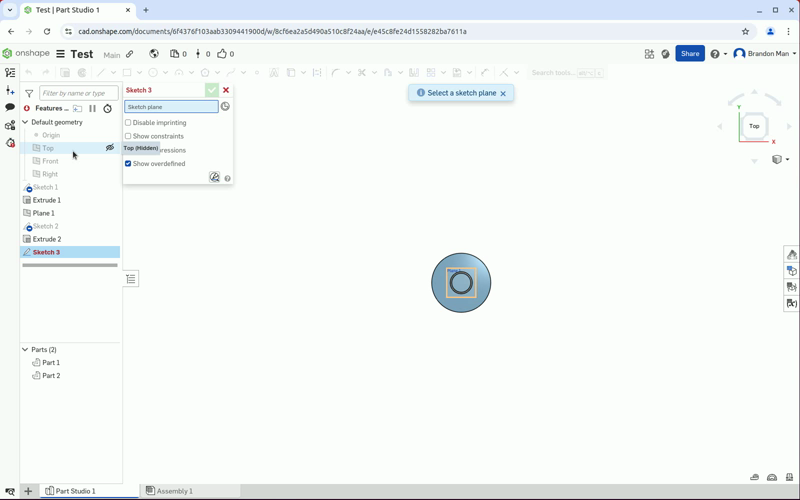
click(73, 150)
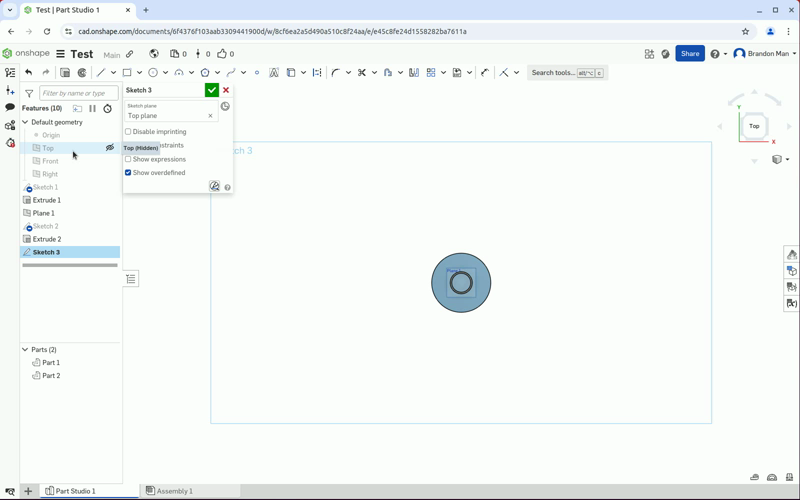
mouse_move(73, 352)
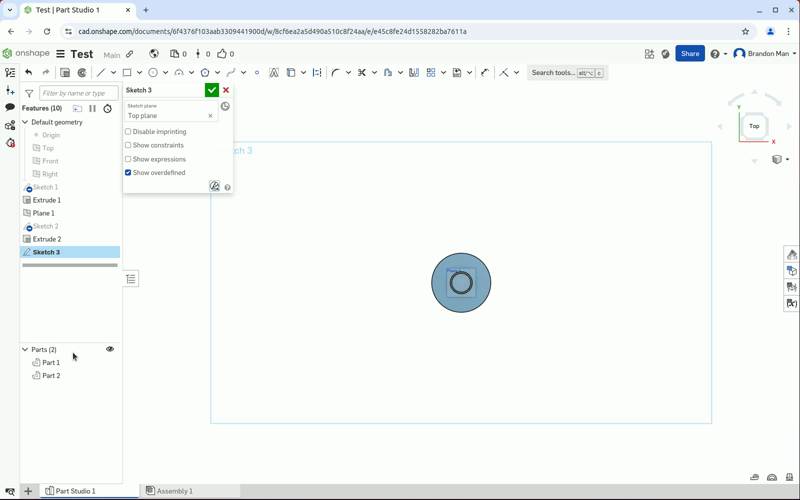
key(y)
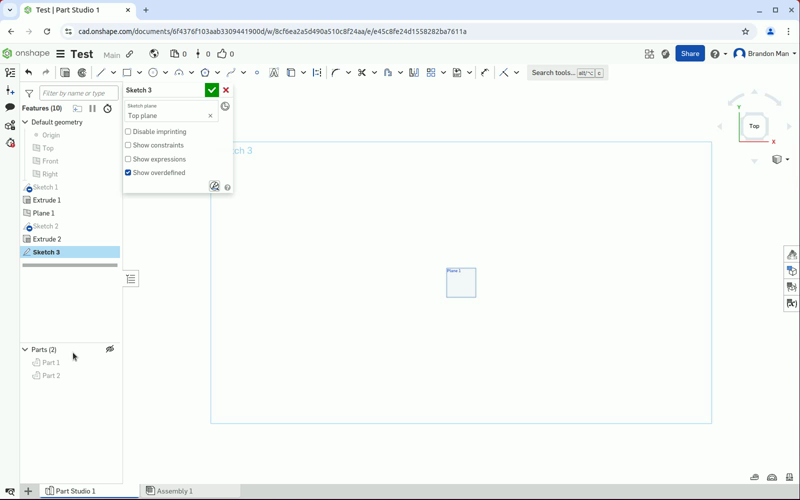
key(c)
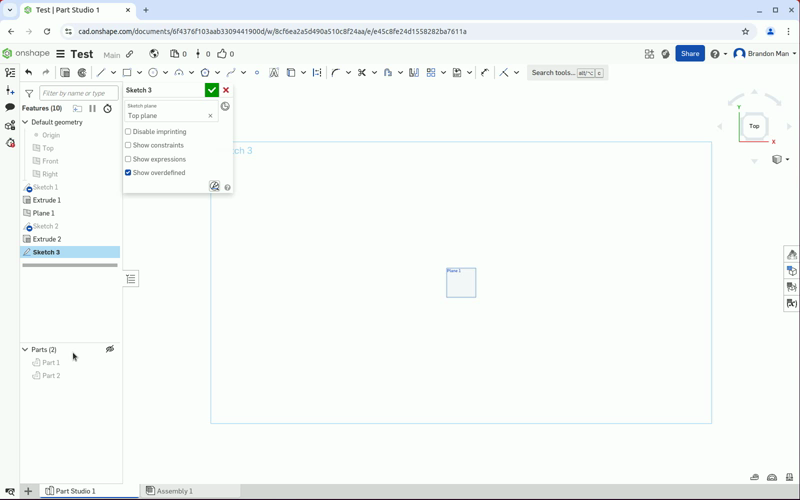
key_down(shift)
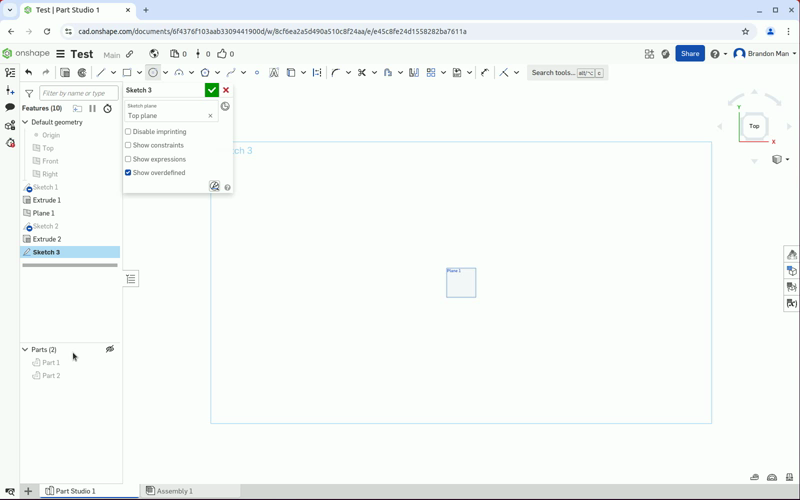
mouse_move(461, 199)
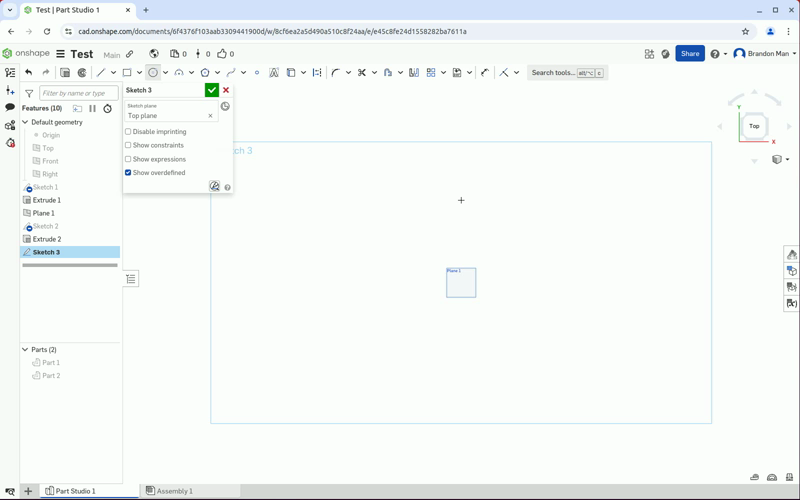
click(461, 199)
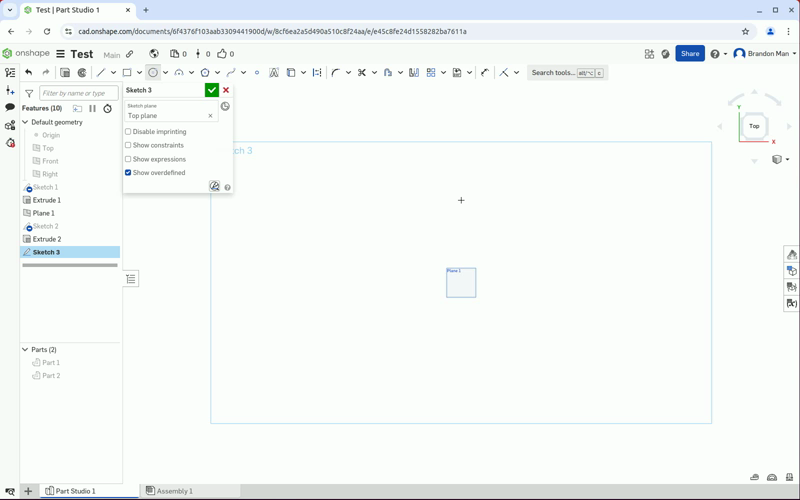
key_up(shift)
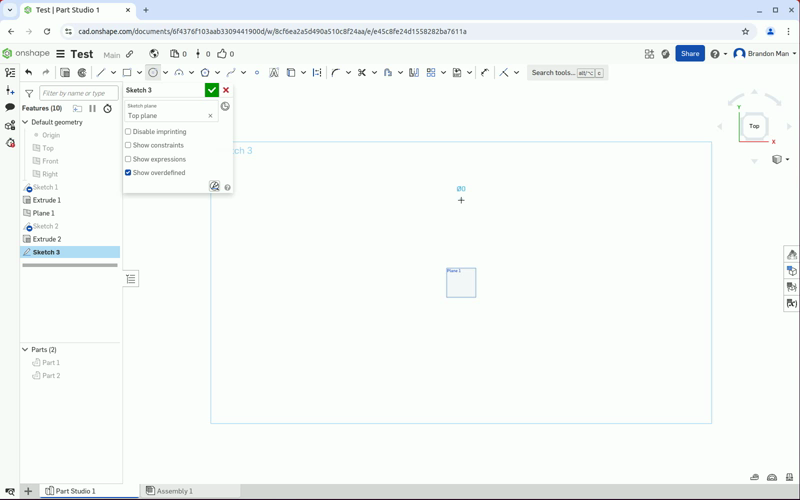
mouse_move(490, 199)
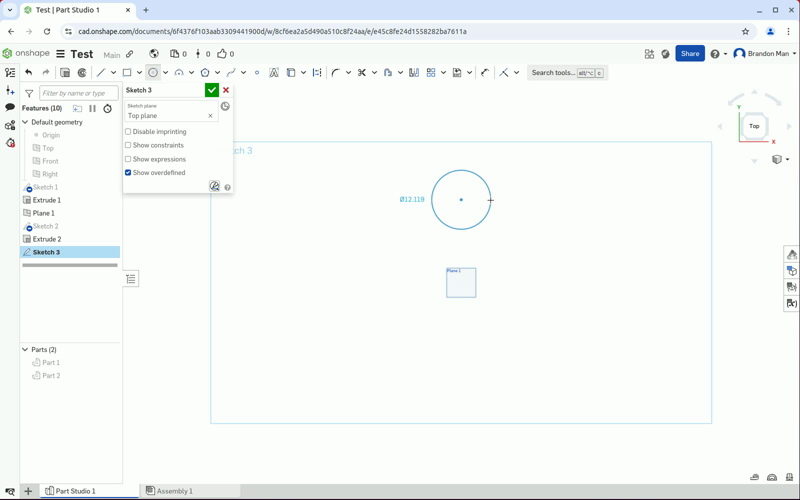
click(490, 199)
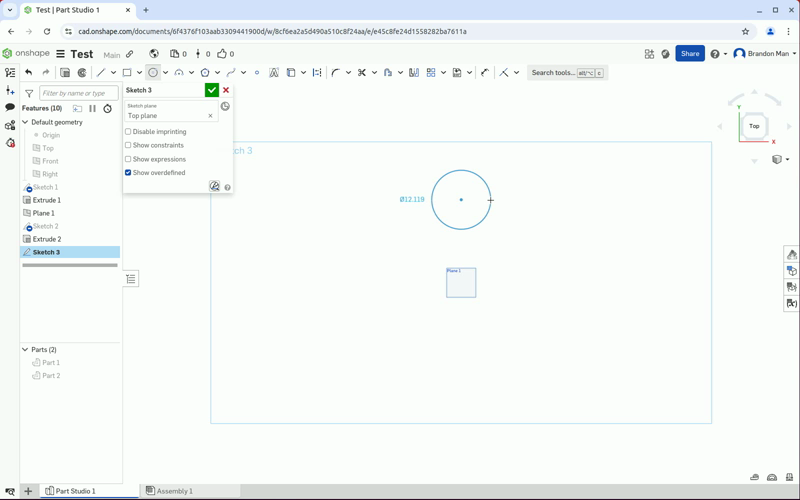
key(esc)
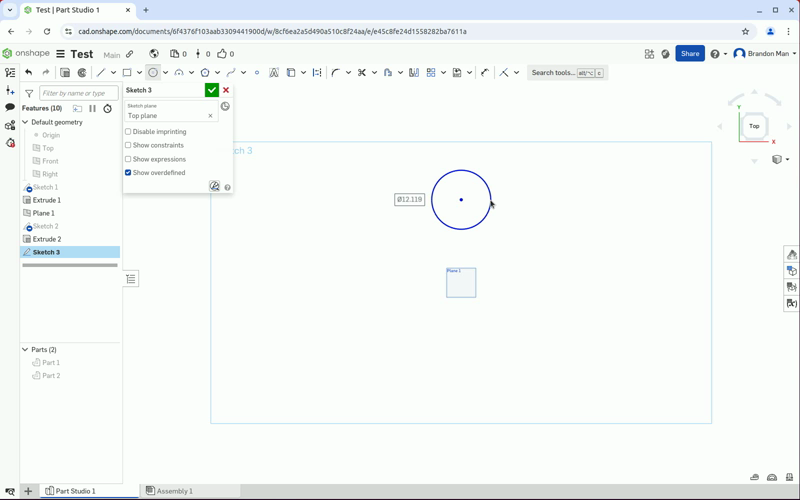
mouse_move(456, 194)
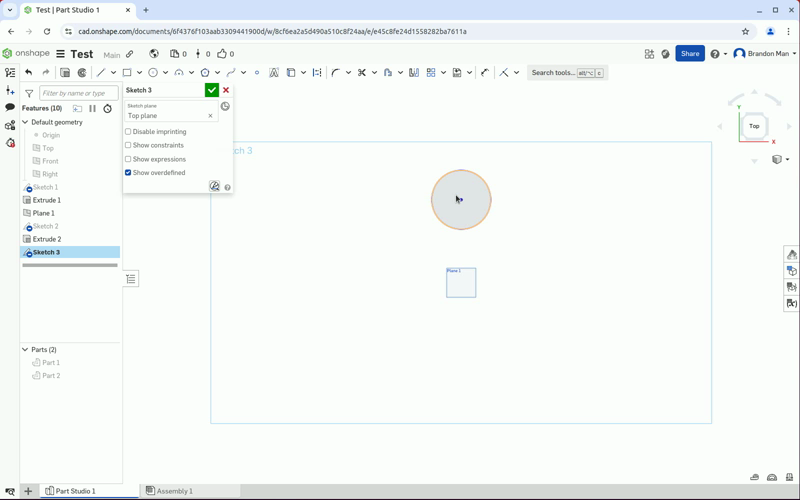
click(456, 194)
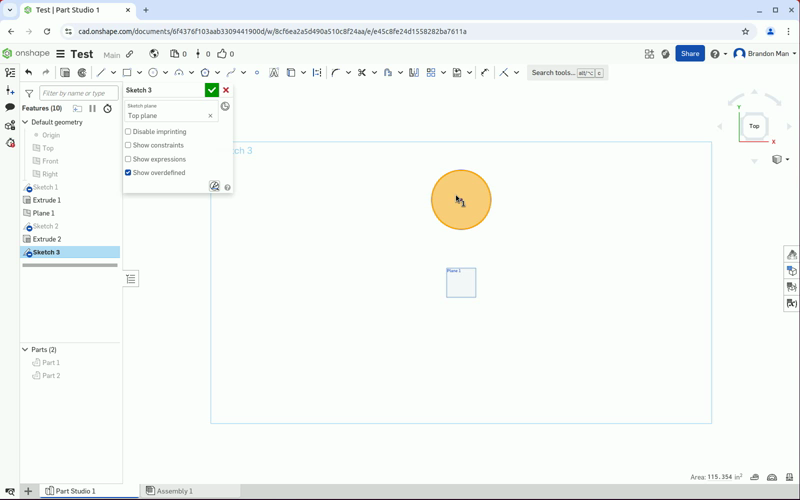
mouse_move(73, 352)
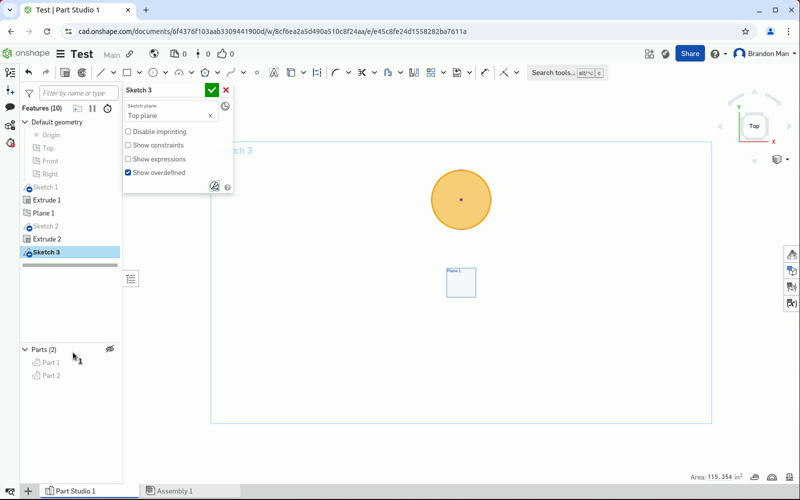
key(shift+y)
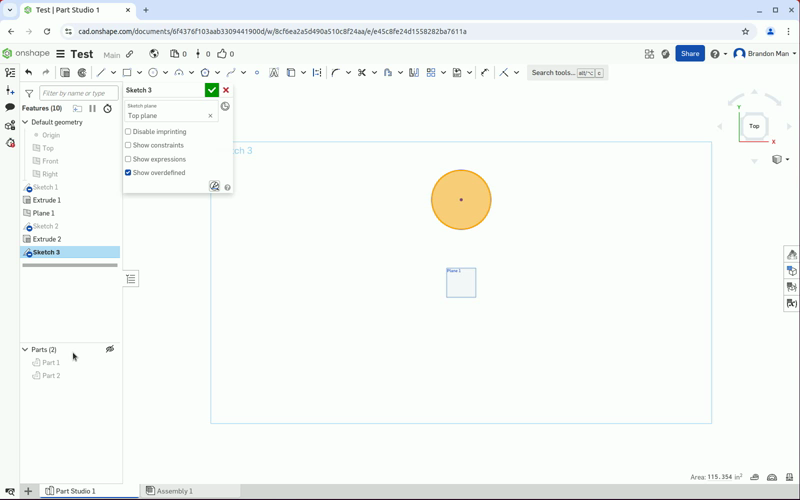
key(shift+e)
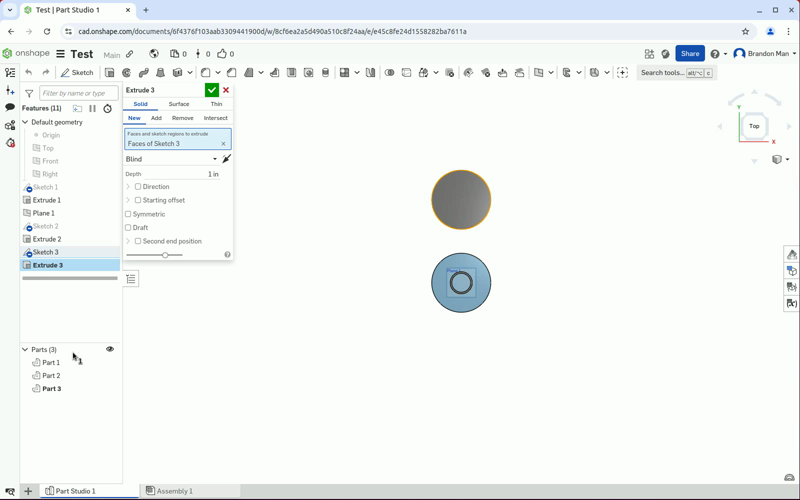
mouse_move(143, 106)
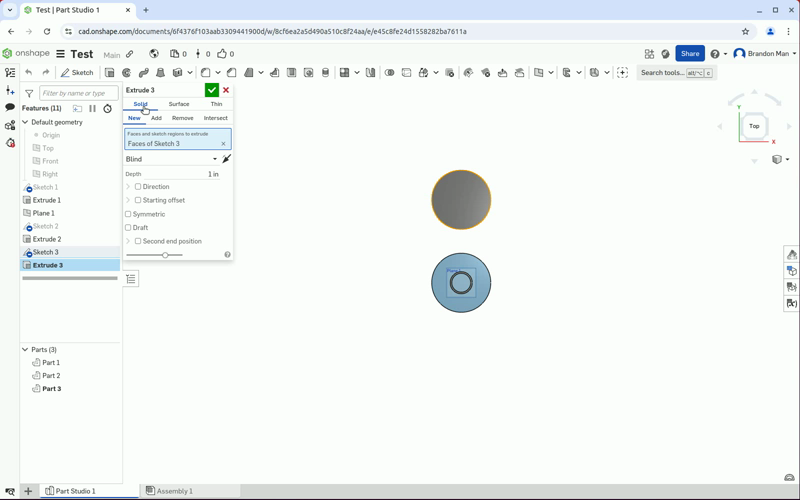
click(143, 106)
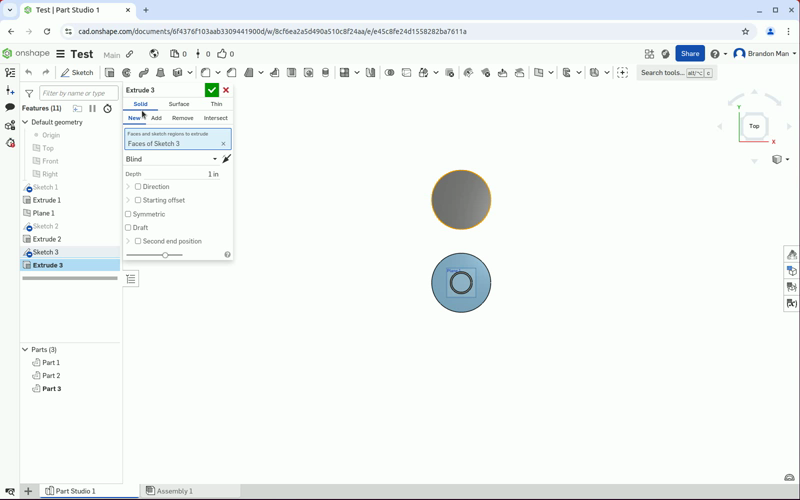
mouse_move(137, 120)
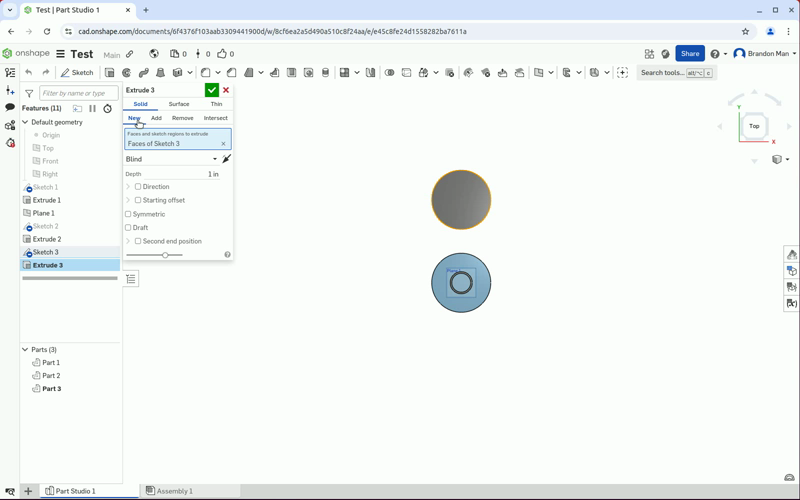
click(137, 120)
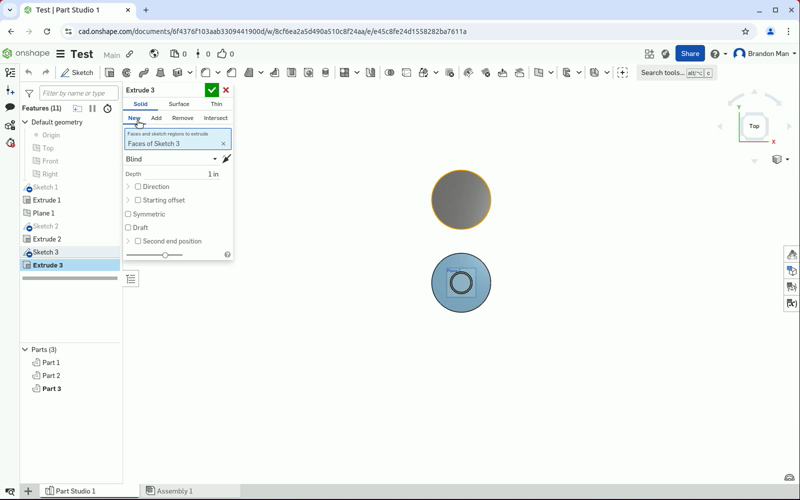
key(tab, 4)
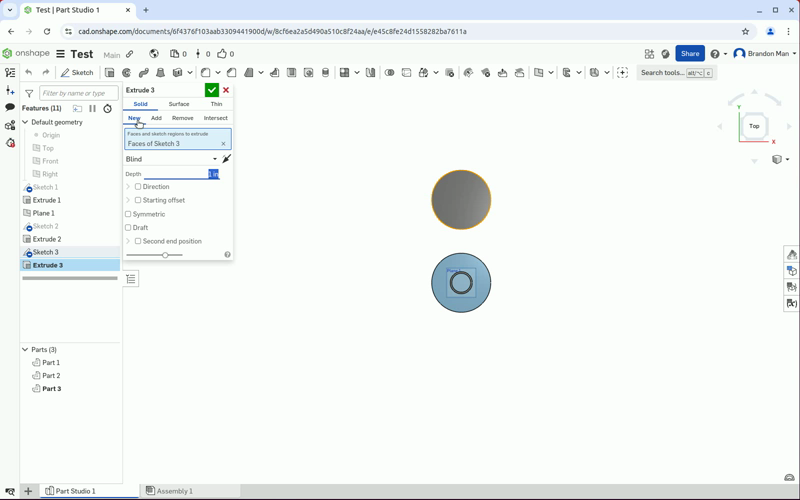
text(2.648)
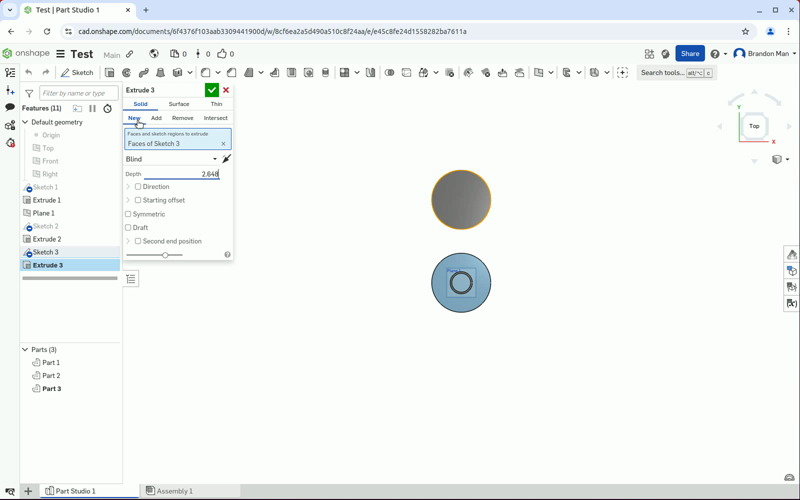
key(enter)
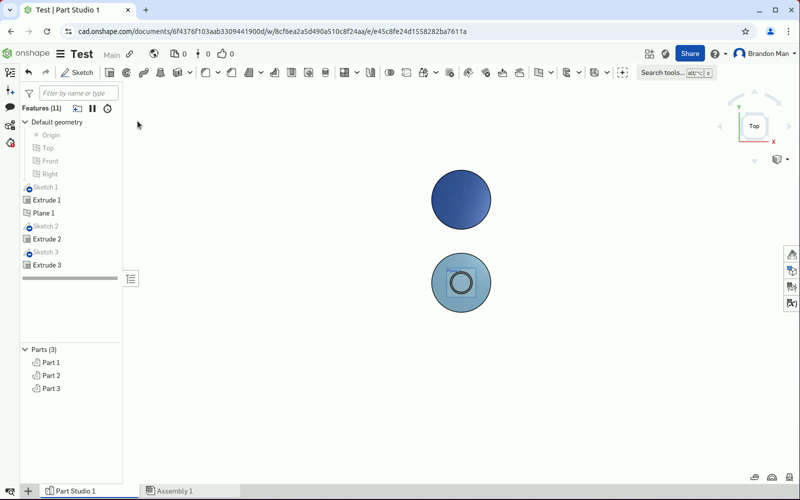
key(shift+h)
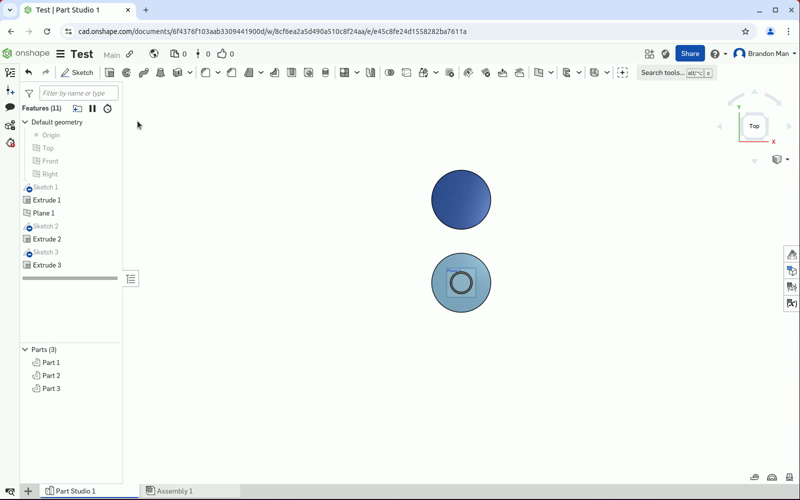
key(shift+h)
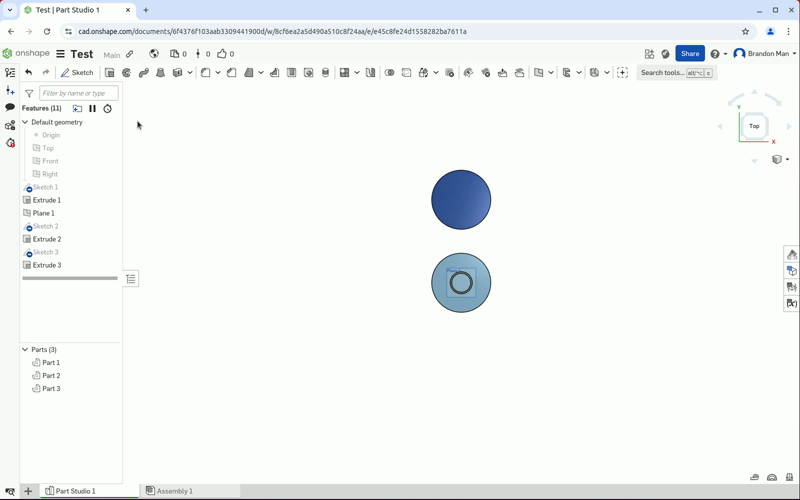
mouse_move(73, 189)
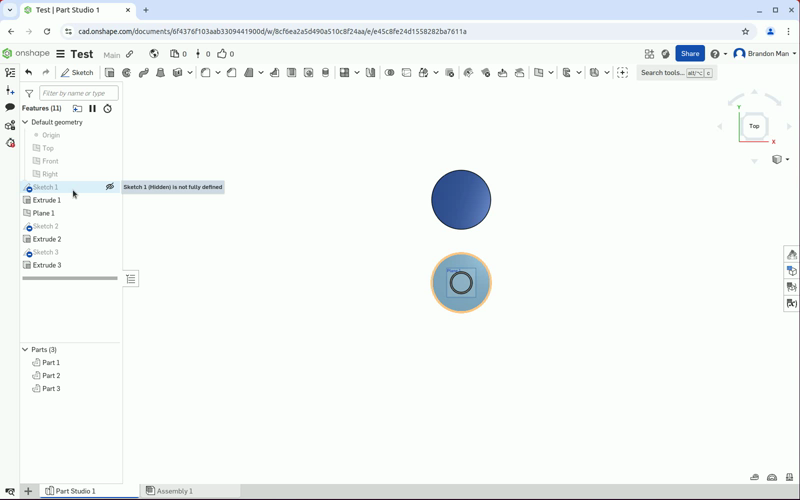
click(73, 189)
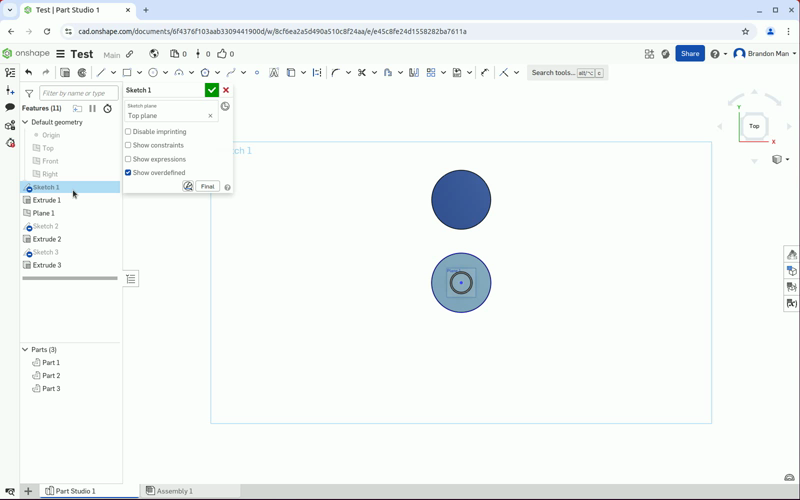
mouse_move(229, 92)
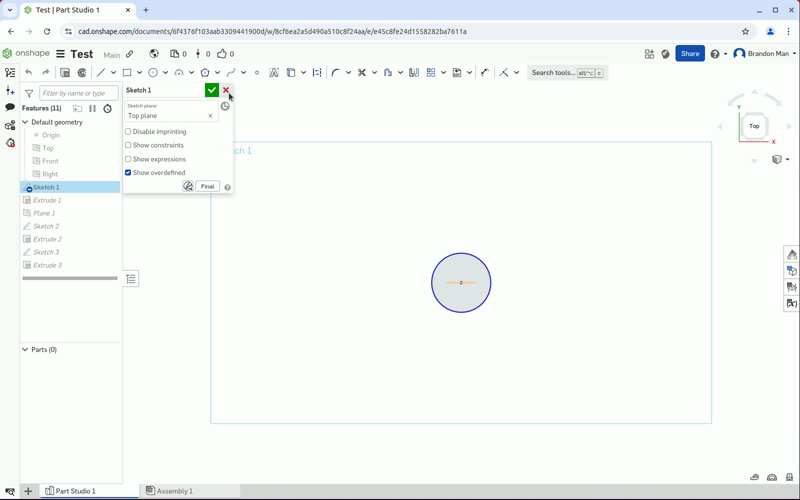
click(229, 92)
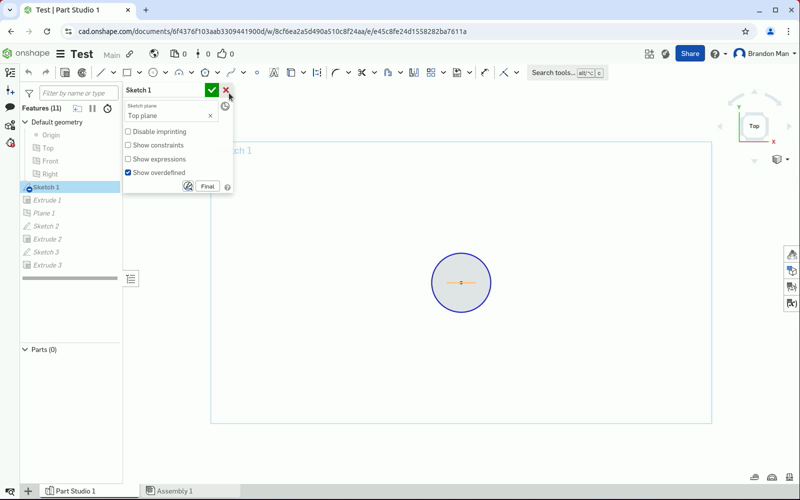
key(shift+s)
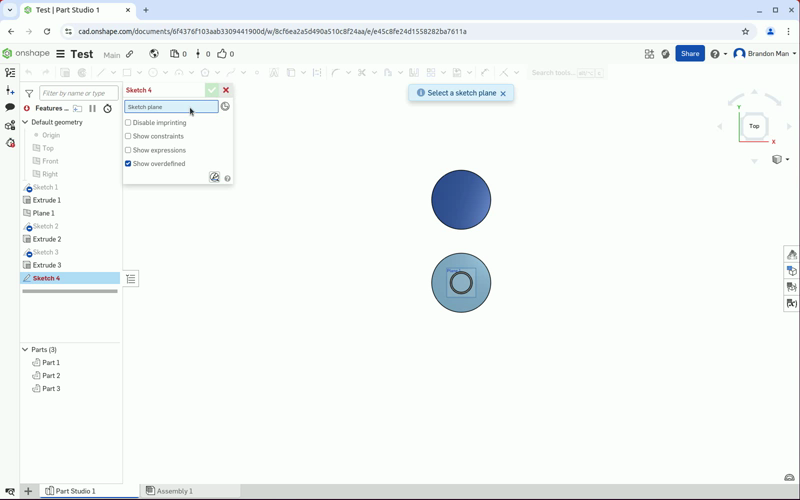
mouse_move(73, 150)
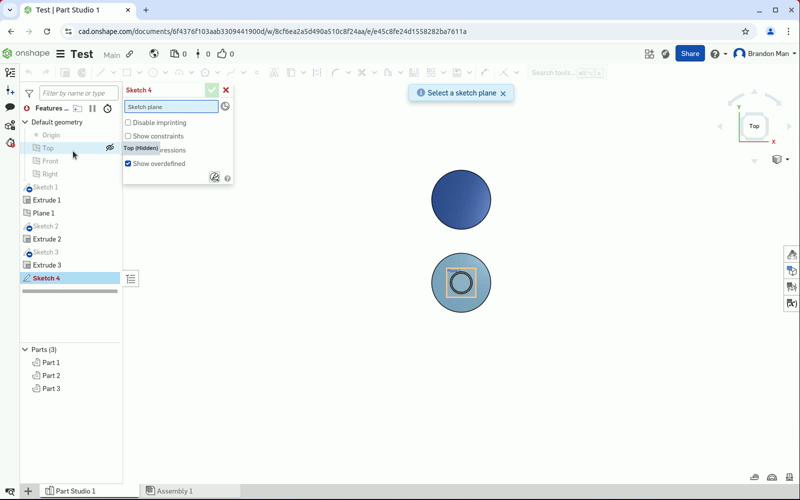
click(73, 150)
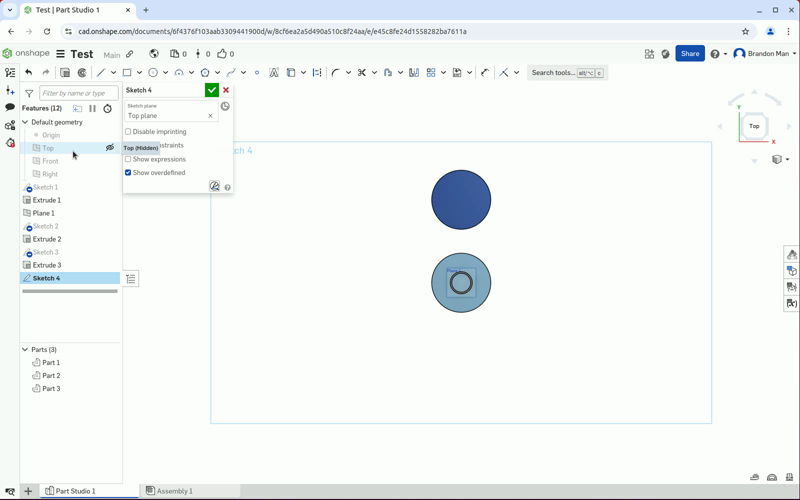
mouse_move(73, 352)
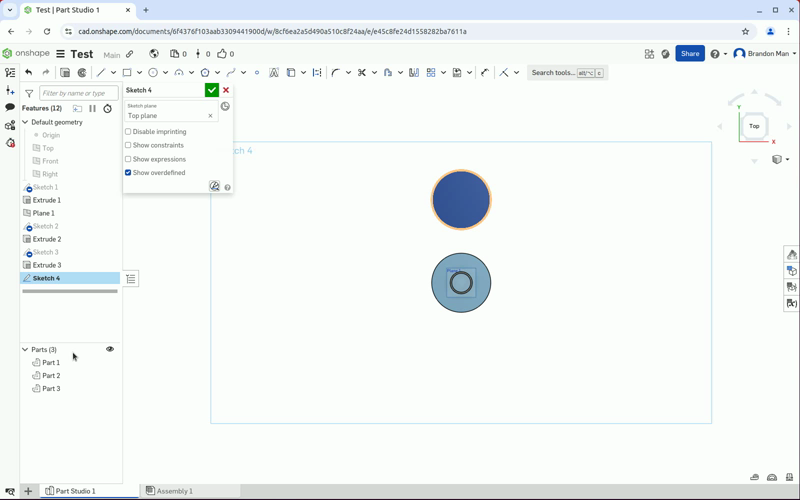
key(y)
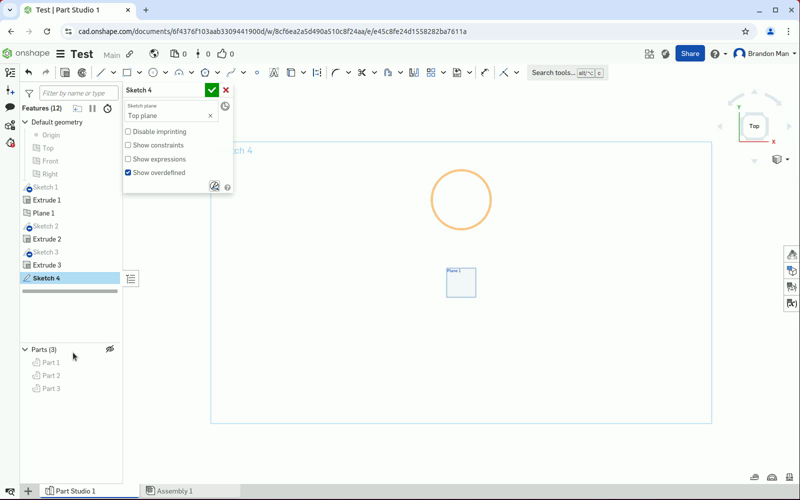
key(c)
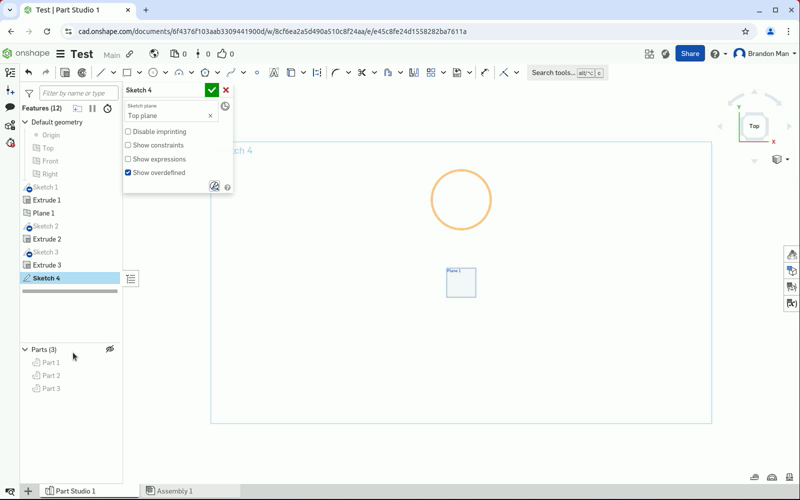
key_down(shift)
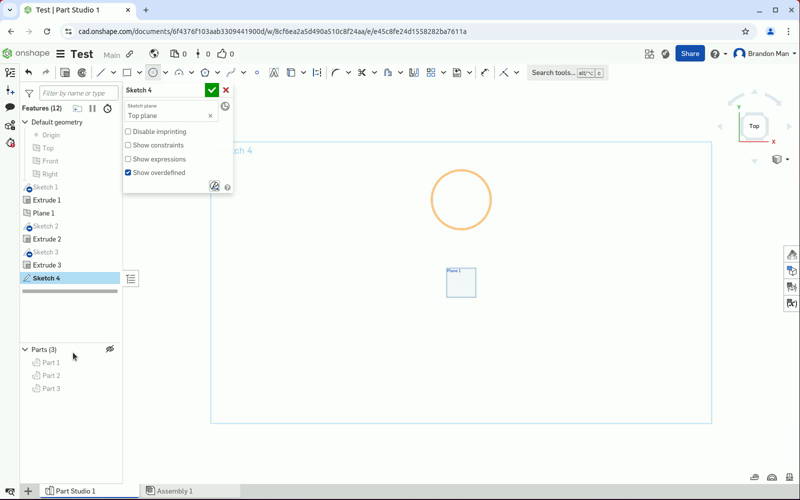
mouse_move(461, 200)
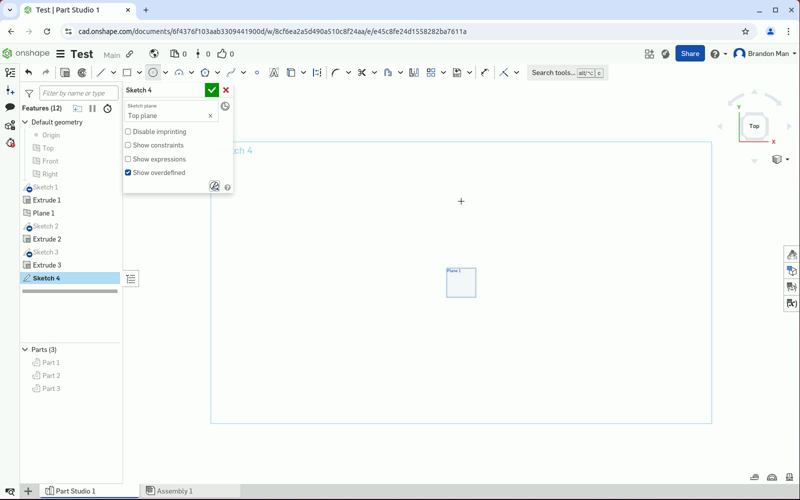
click(461, 200)
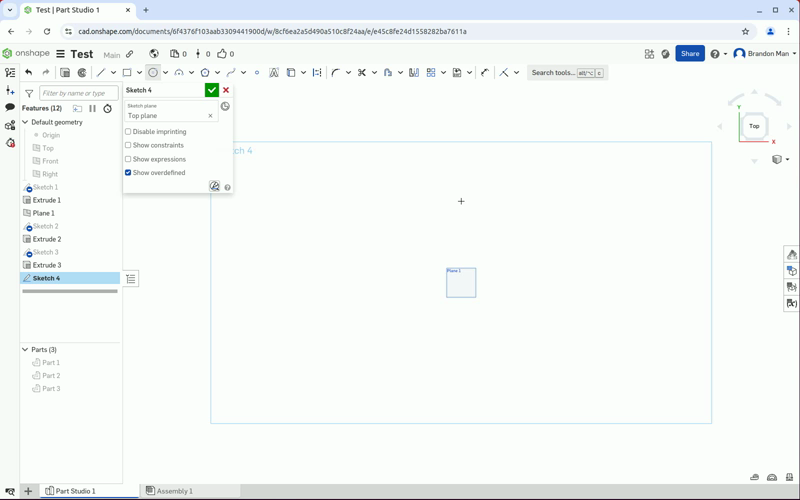
key_up(shift)
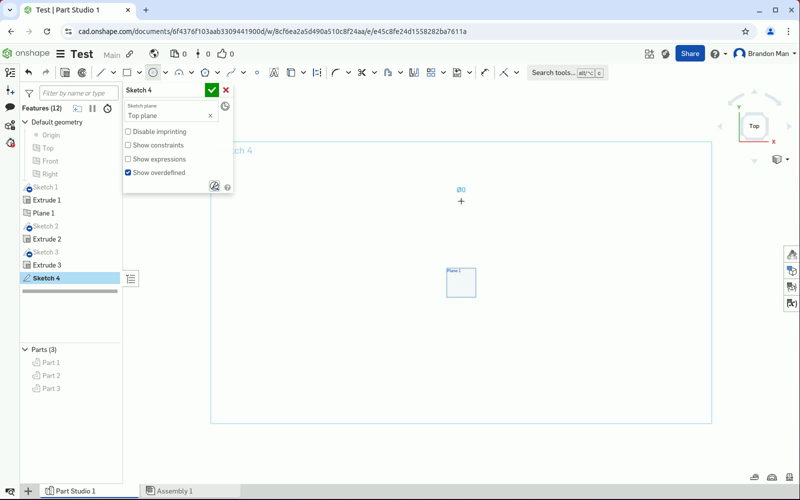
mouse_move(471, 200)
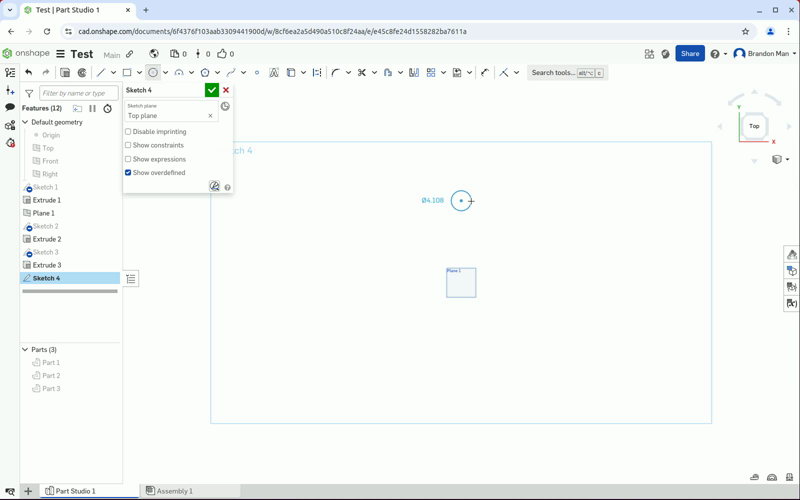
click(471, 200)
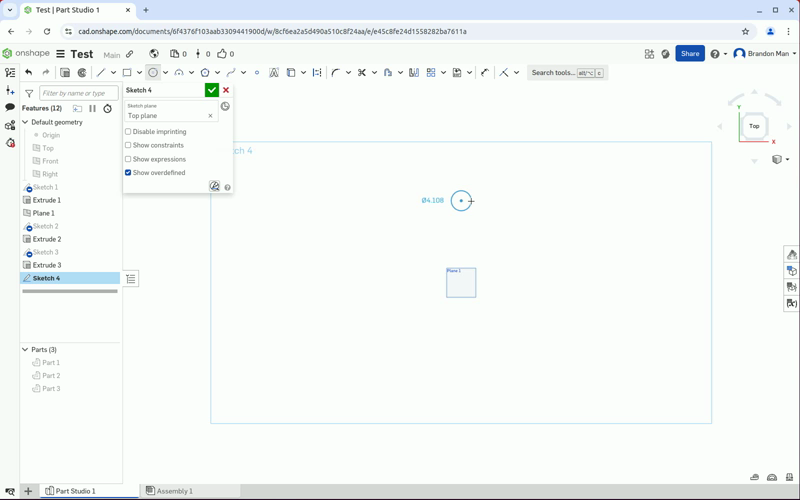
key(esc)
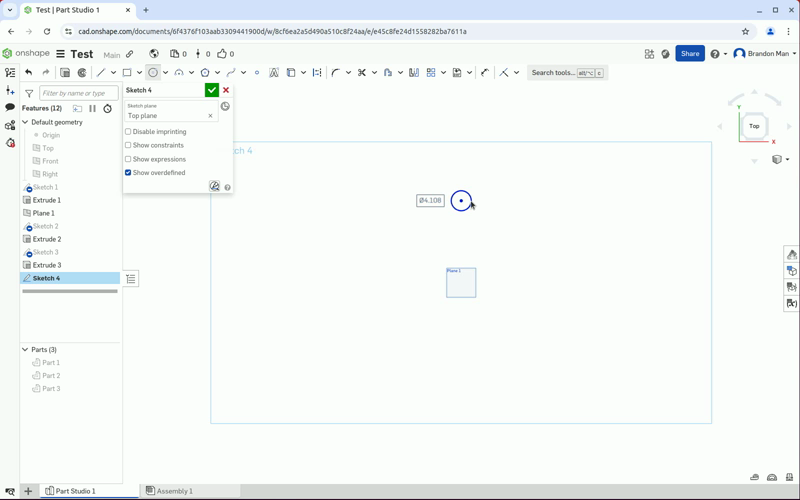
mouse_move(463, 195)
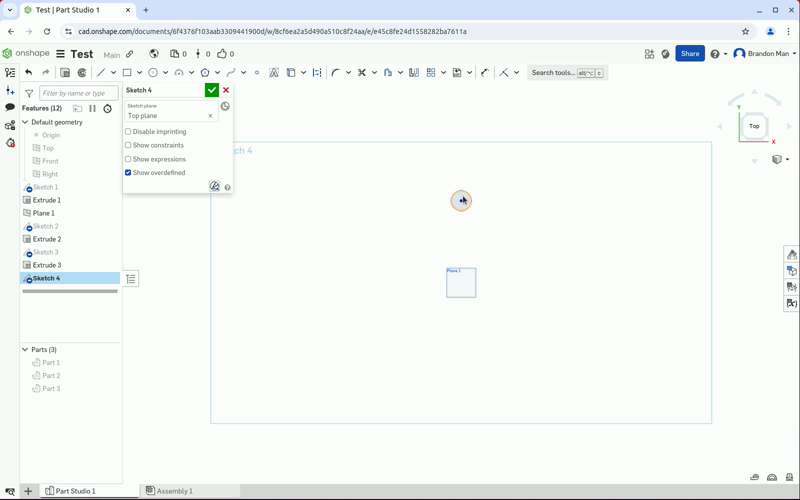
scroll(6)
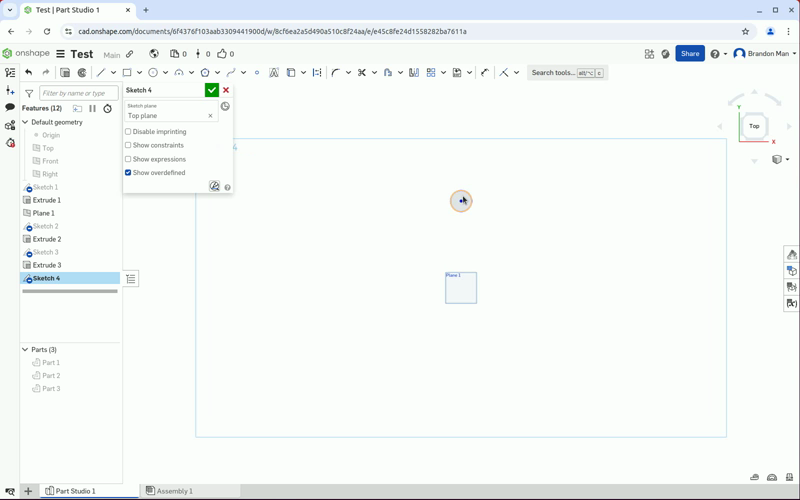
scroll(6)
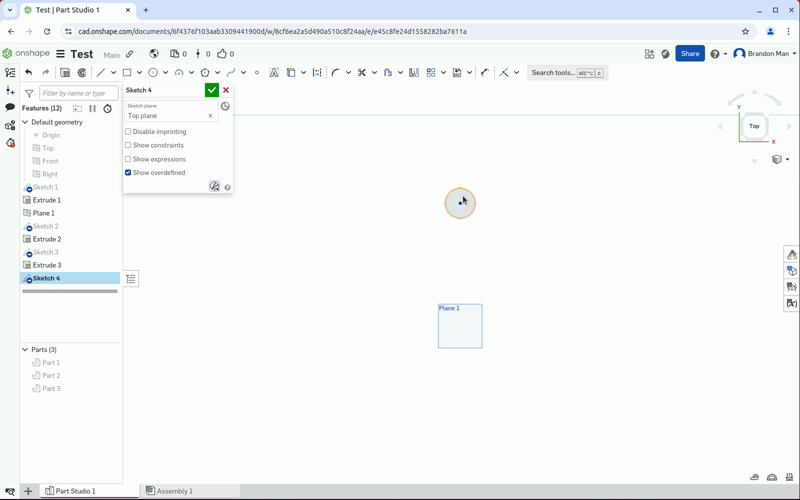
scroll(6)
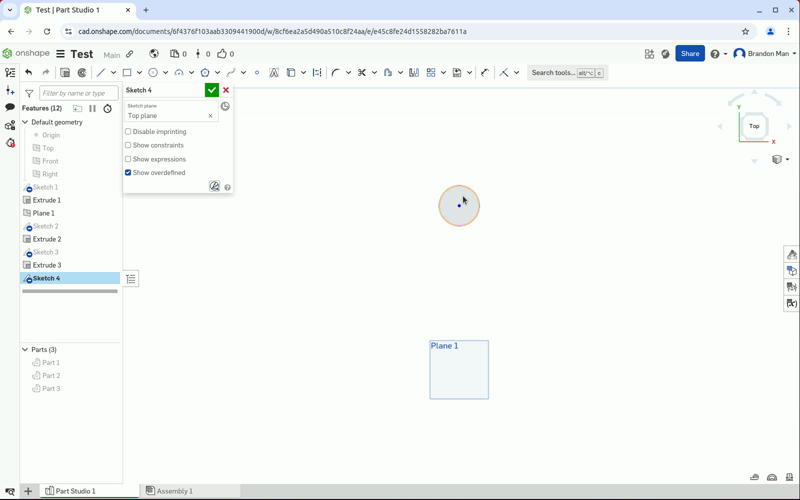
scroll(6)
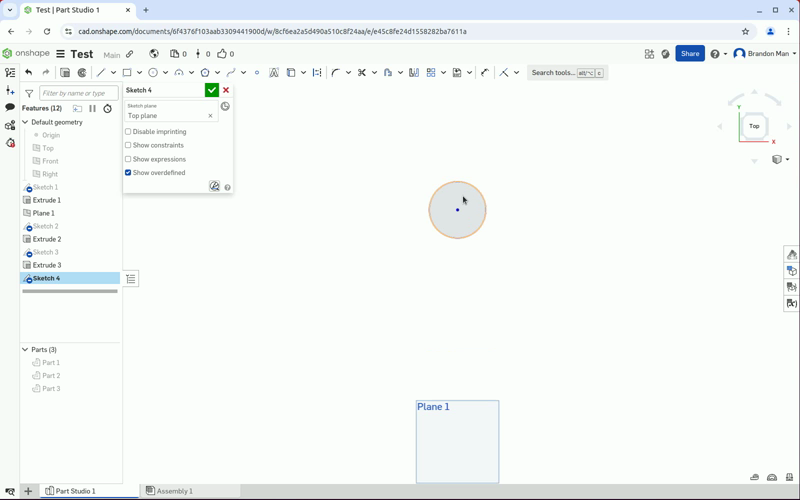
scroll(6)
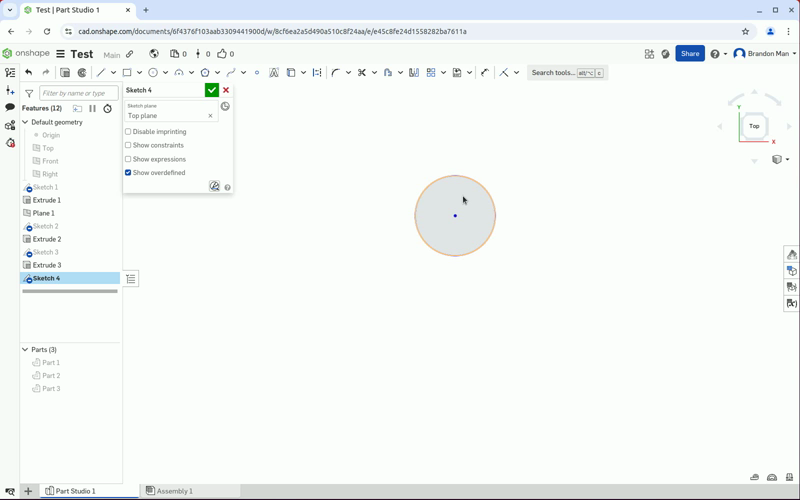
scroll(6)
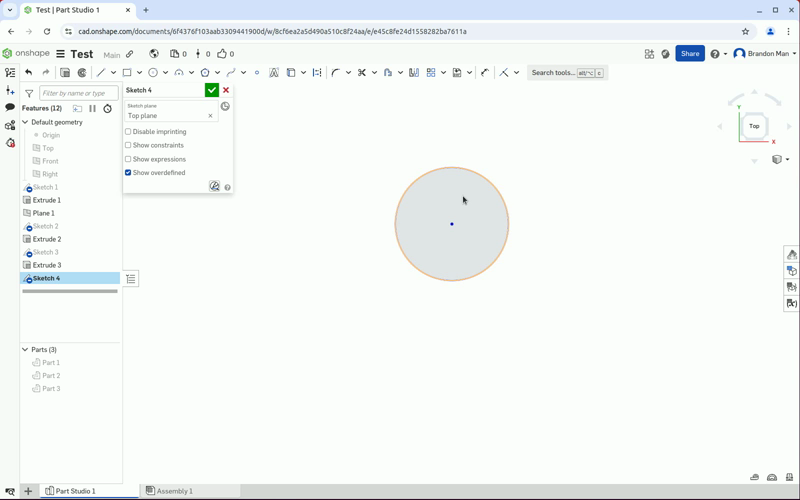
scroll(6)
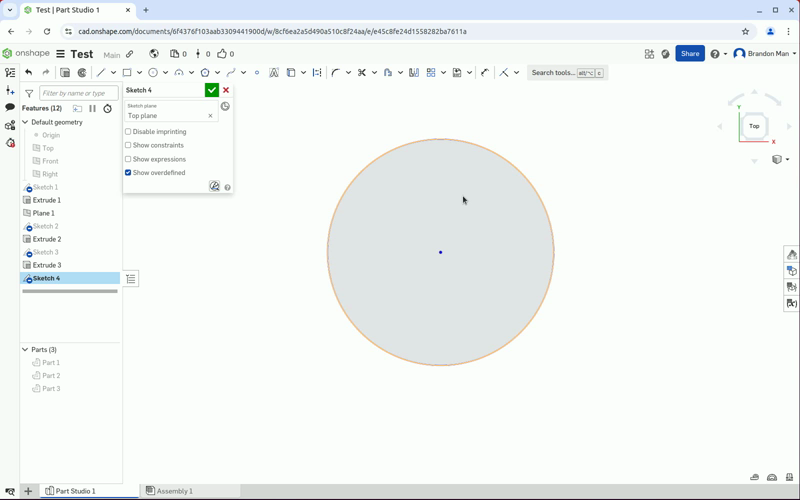
click(463, 195)
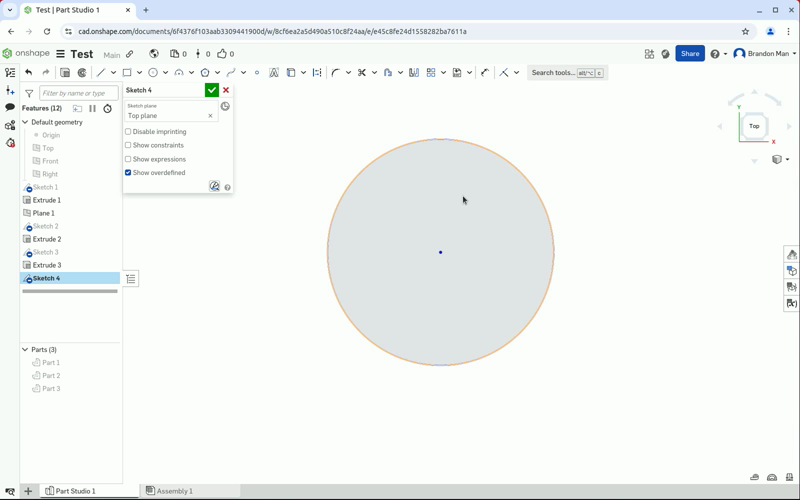
scroll(-6)
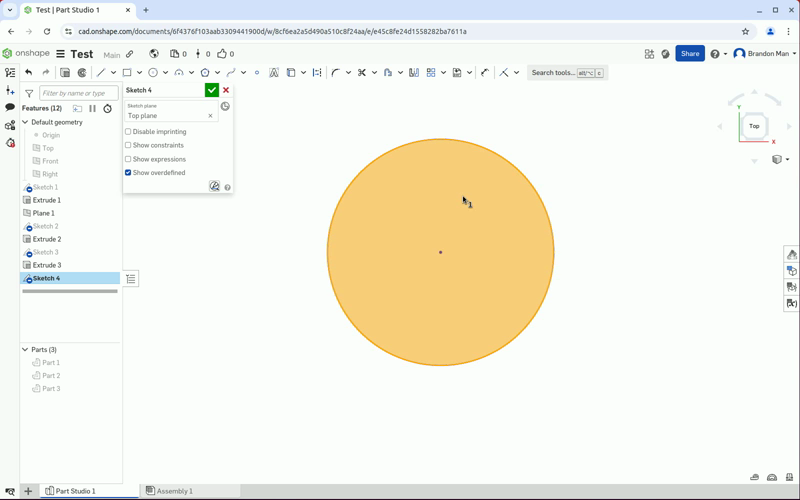
scroll(-6)
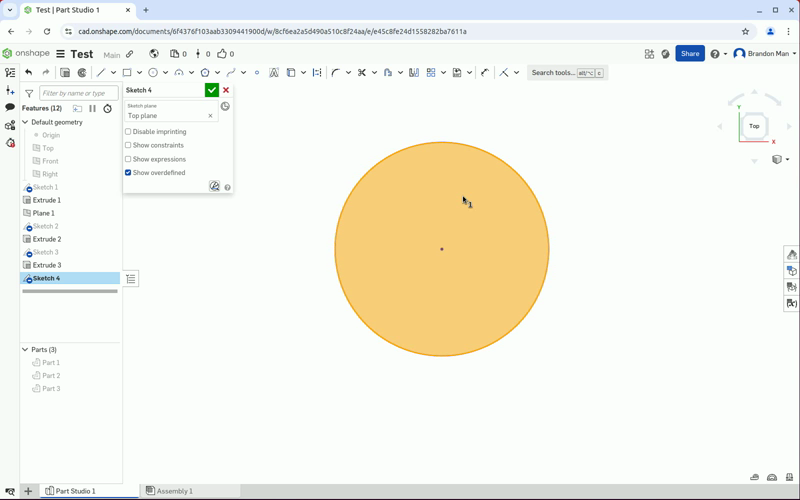
scroll(-6)
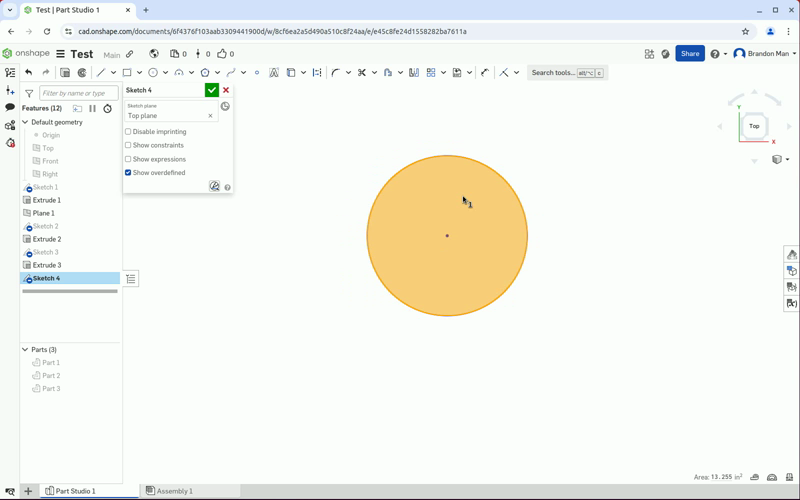
scroll(-6)
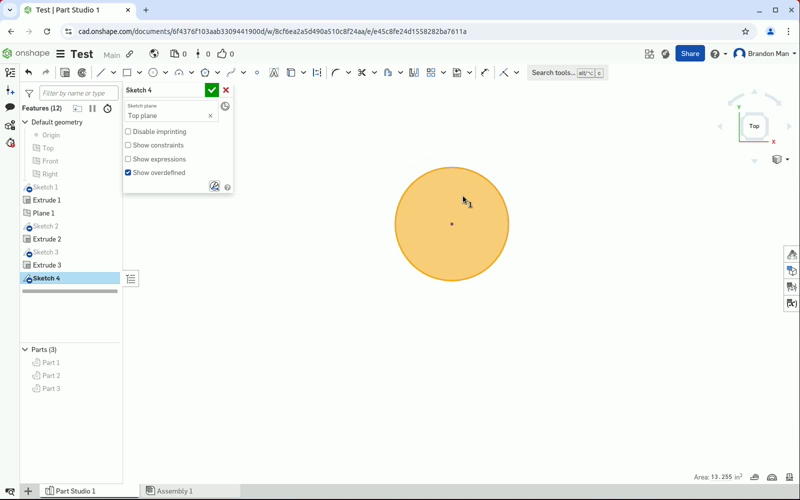
scroll(-6)
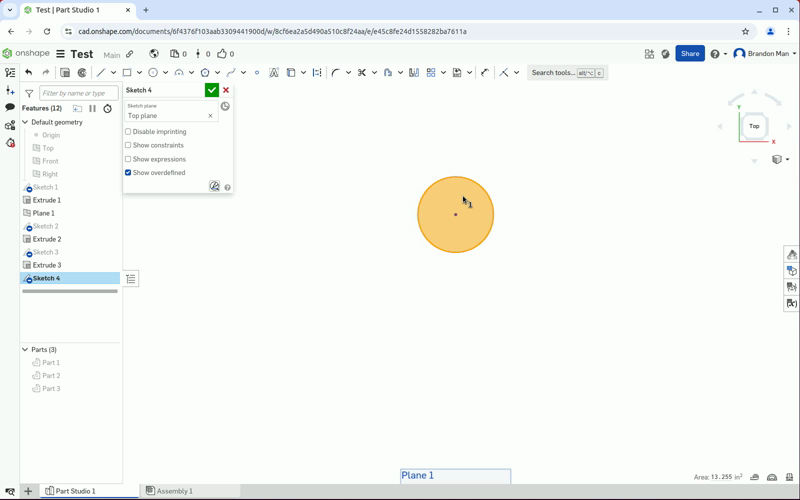
scroll(-6)
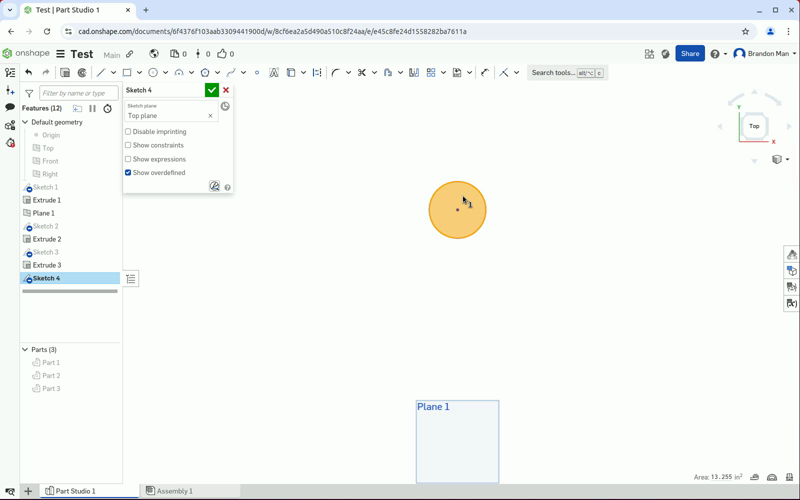
scroll(-6)
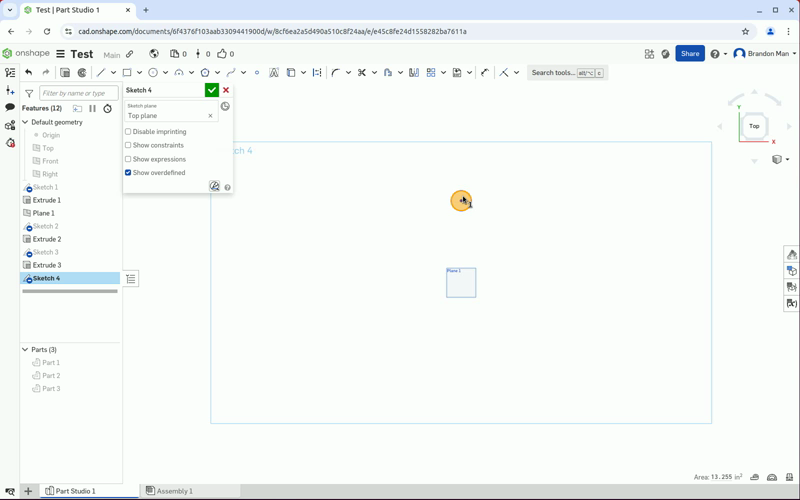
mouse_move(73, 352)
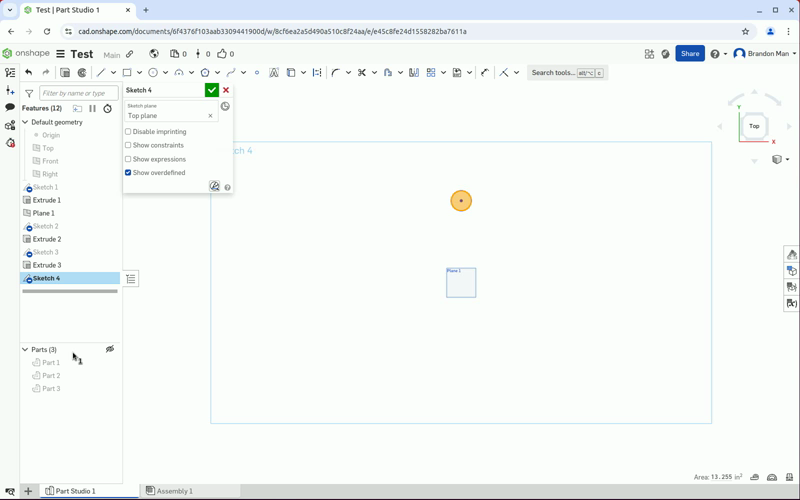
key(shift+y)
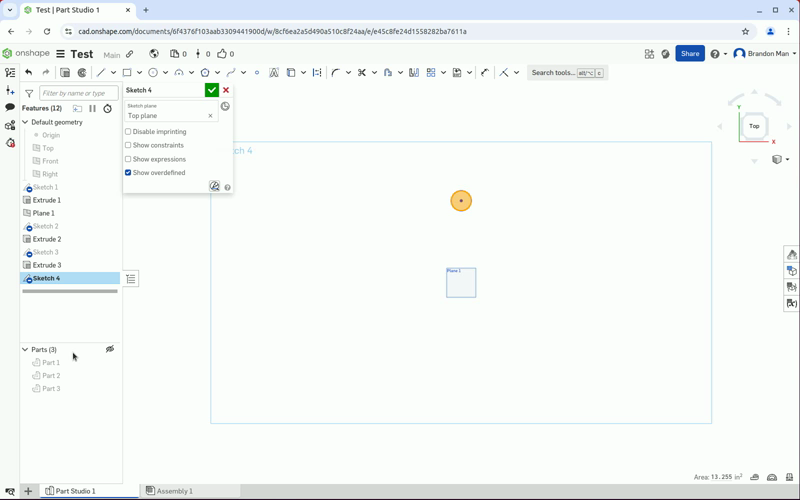
key(shift+e)
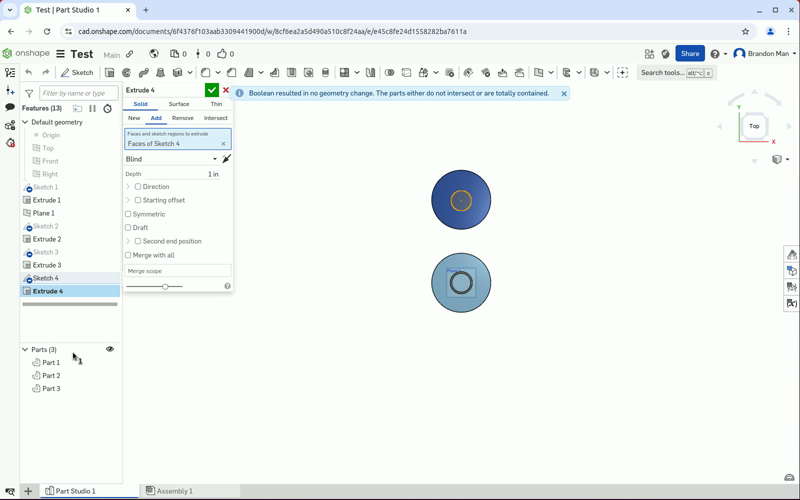
mouse_move(143, 106)
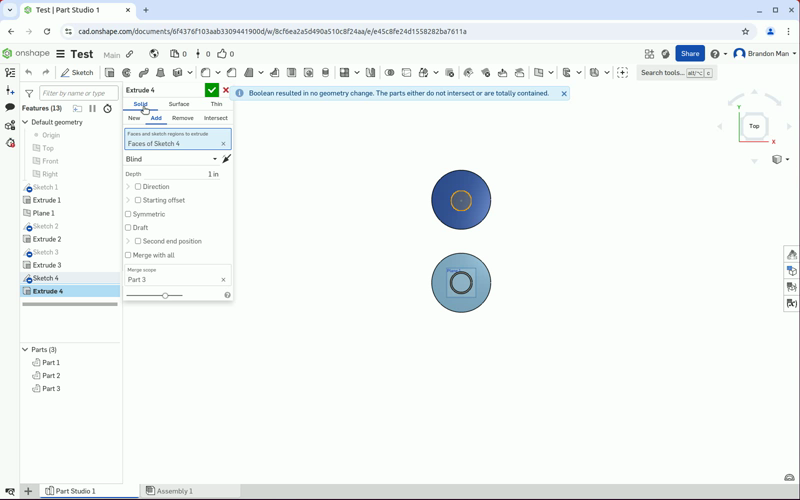
click(143, 106)
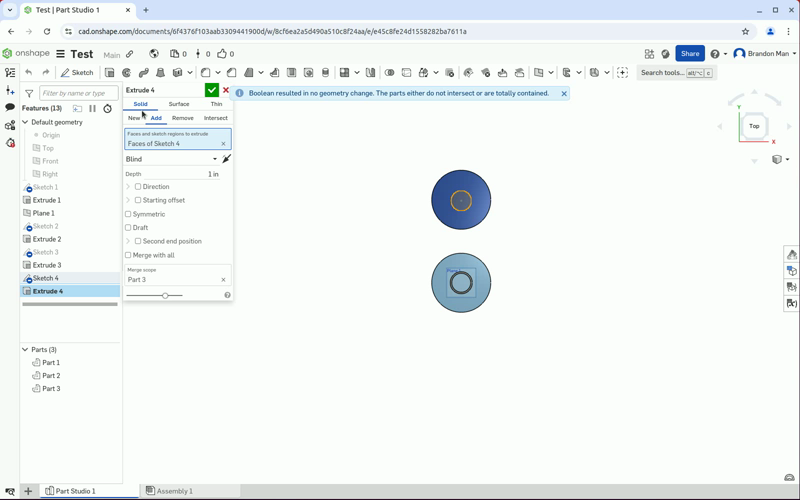
mouse_move(137, 120)
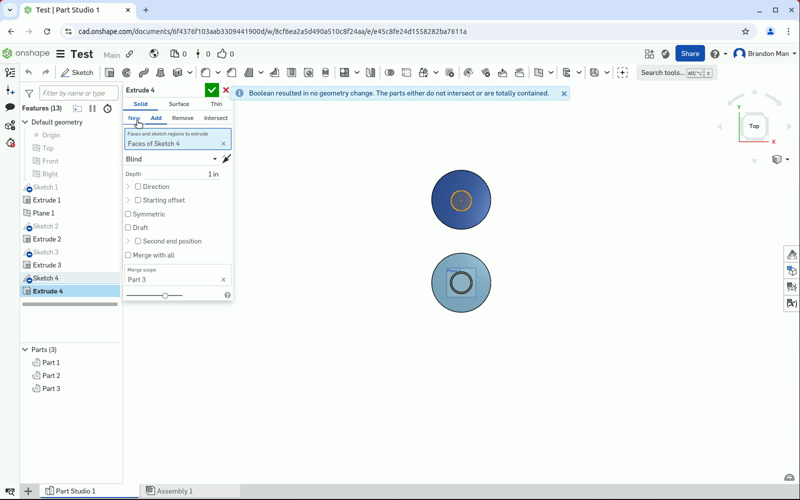
click(137, 120)
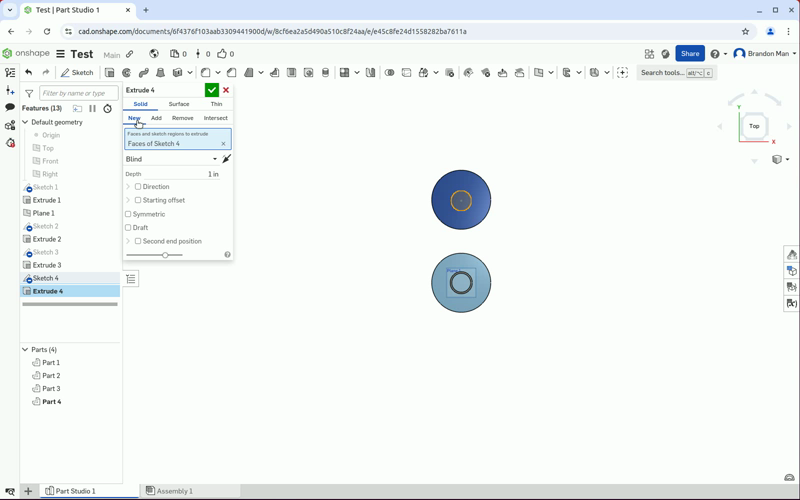
key(tab, 4)
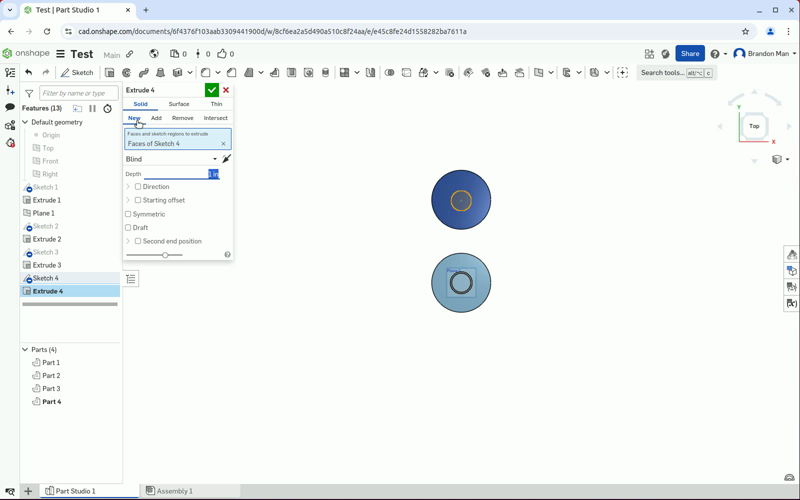
text(6.499)
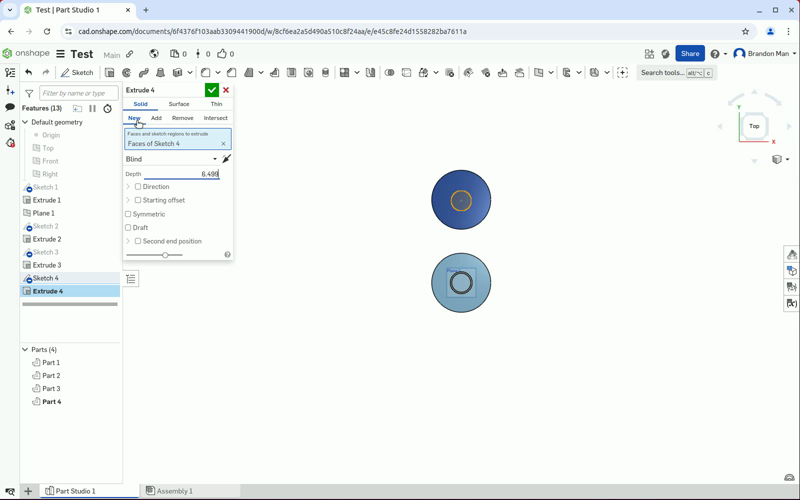
key(enter)
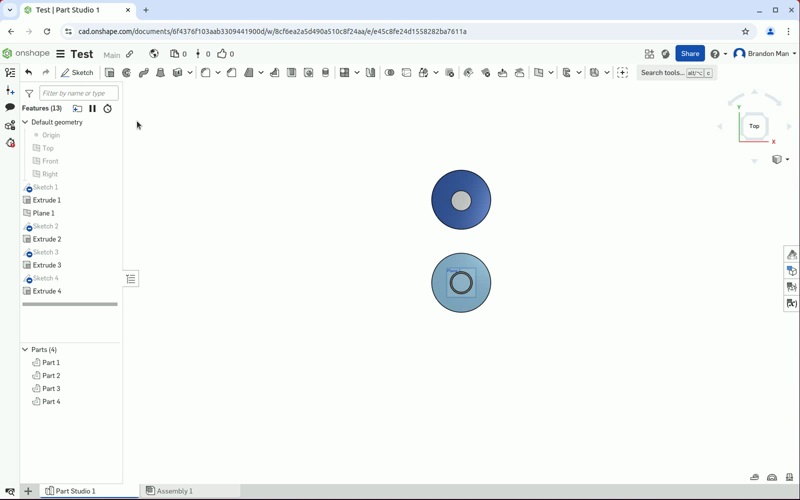
key(shift+h)
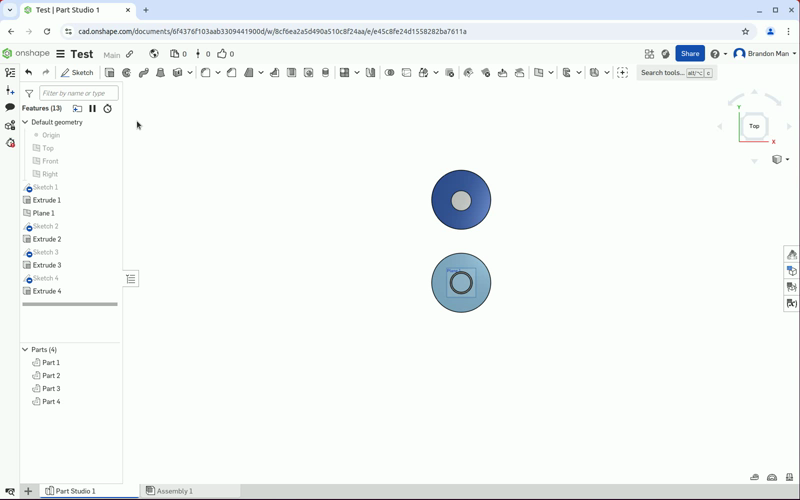
key(shift+h)
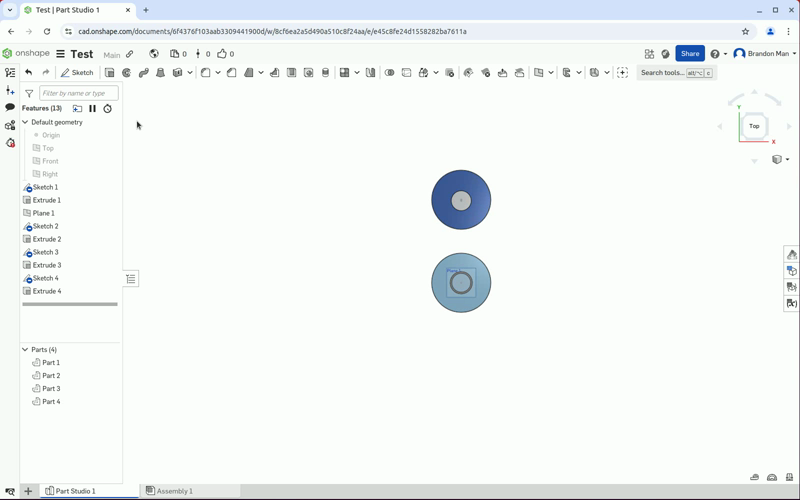
key(shift+7)
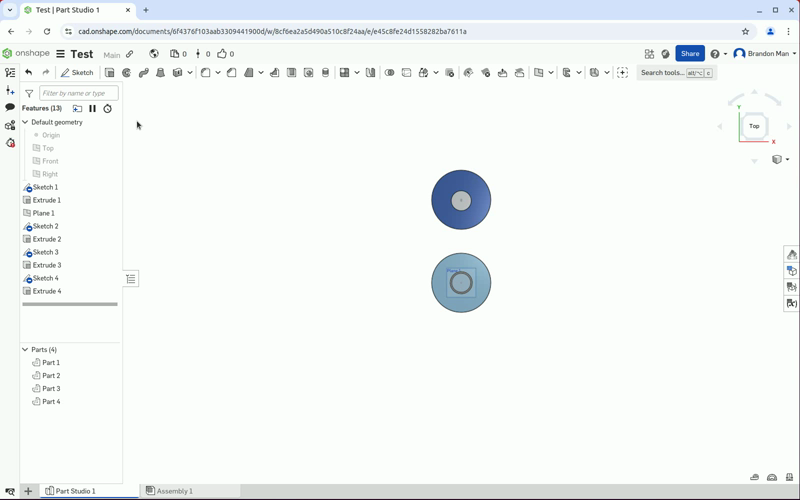
key(up, 3)
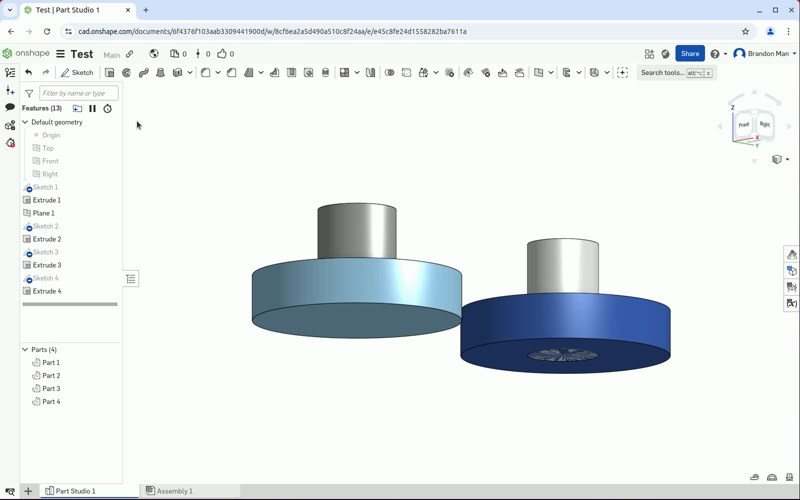
key(left, 3)
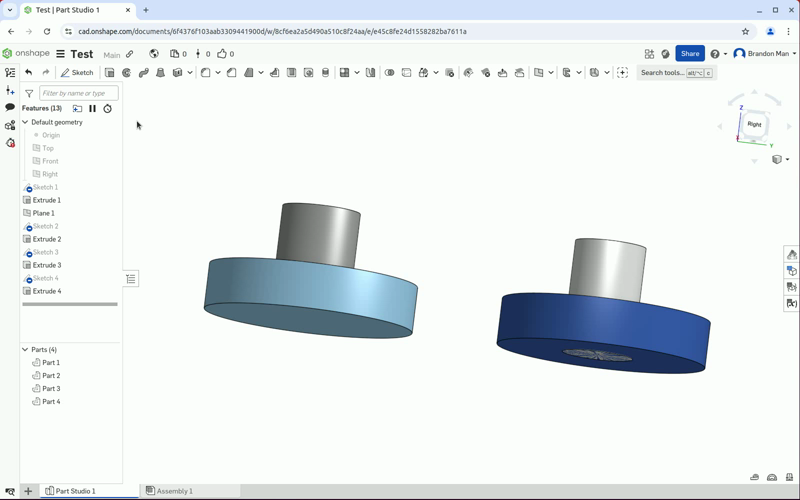
key(right, 3)
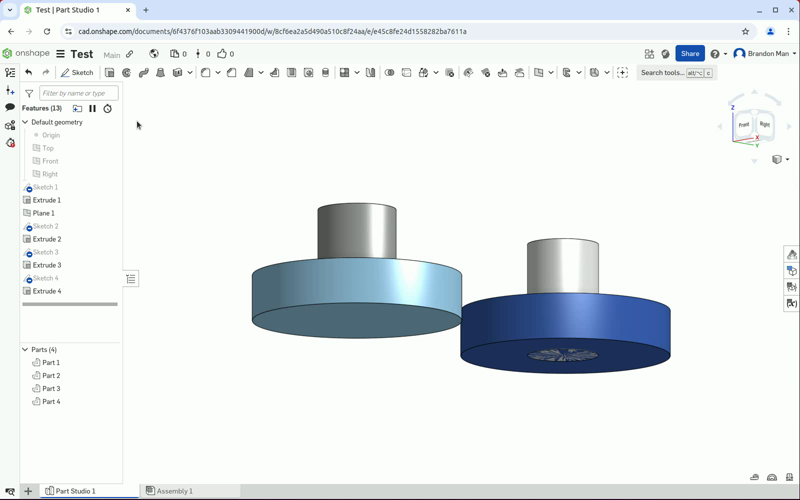
key(down, 3)
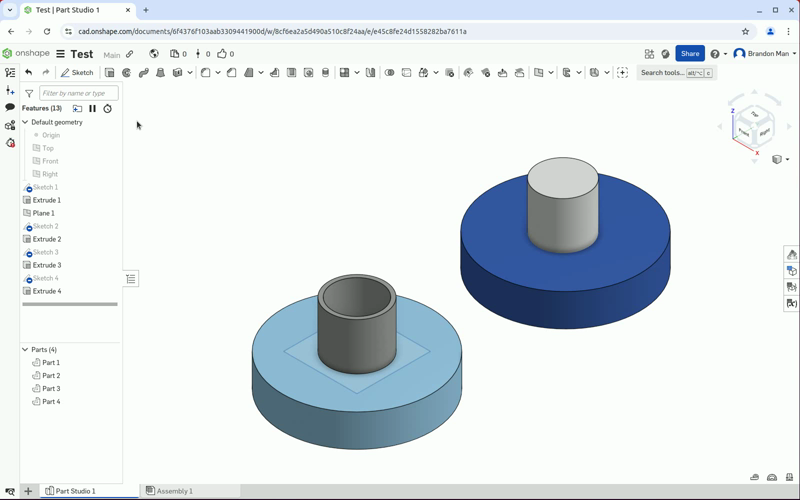
mouse_move(73, 189)
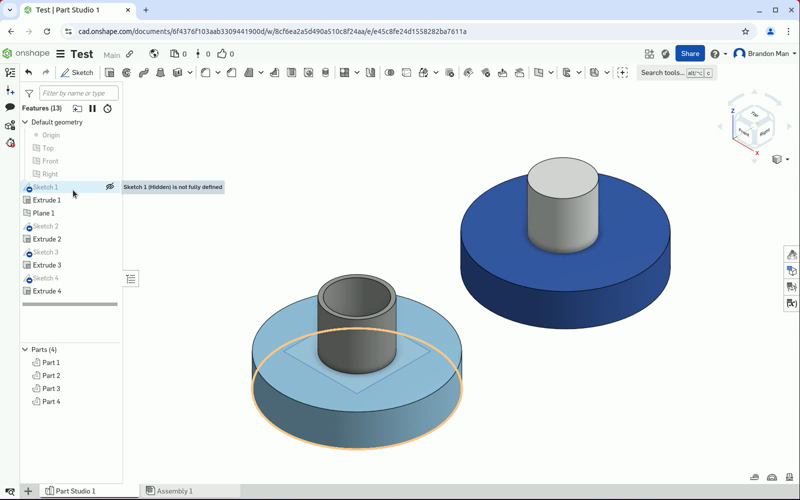
click(73, 189)